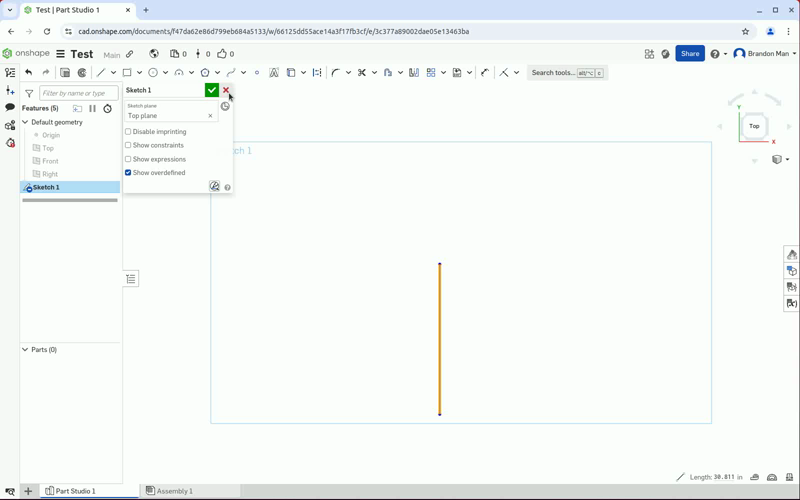
key(shift+h)
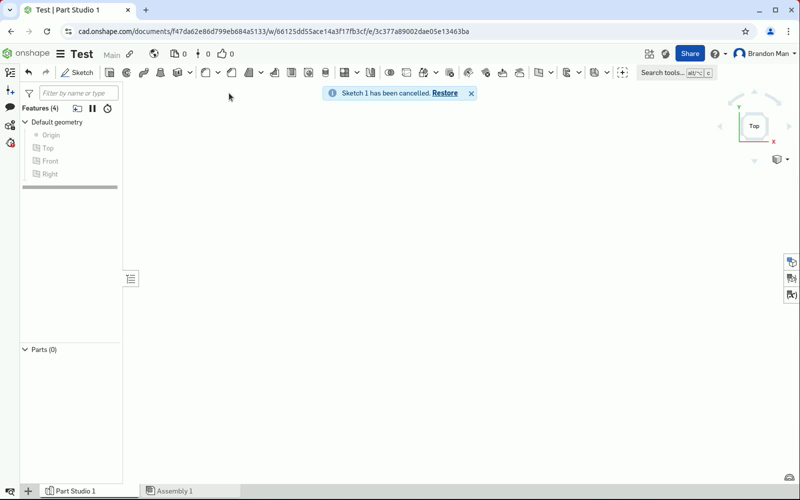
mouse_move(73, 352)
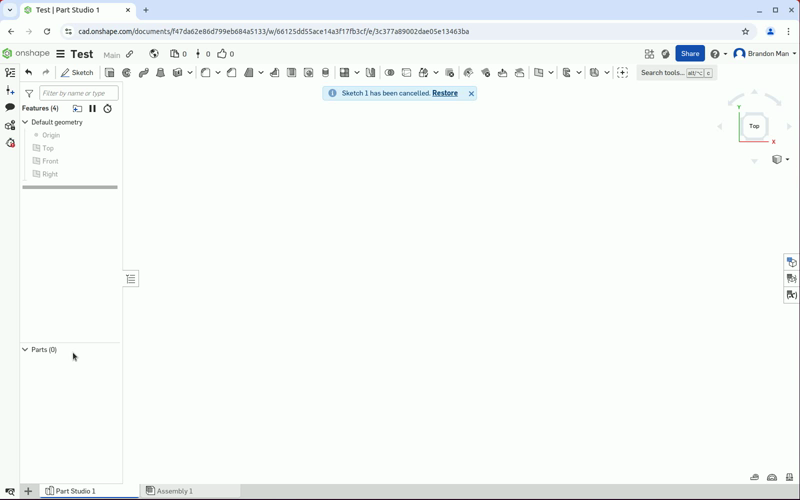
key(y)
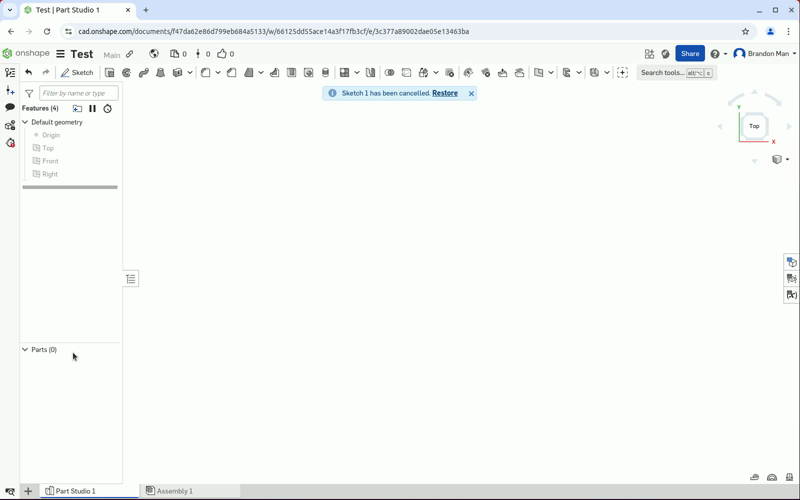
key(shift+p)
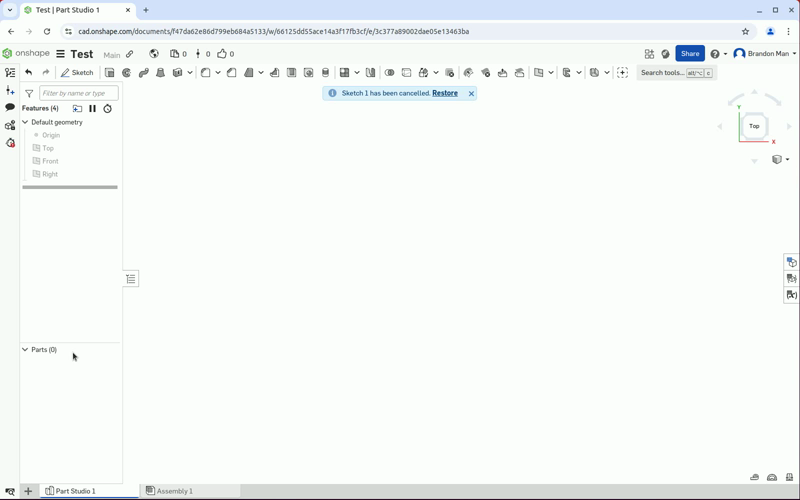
key(space)
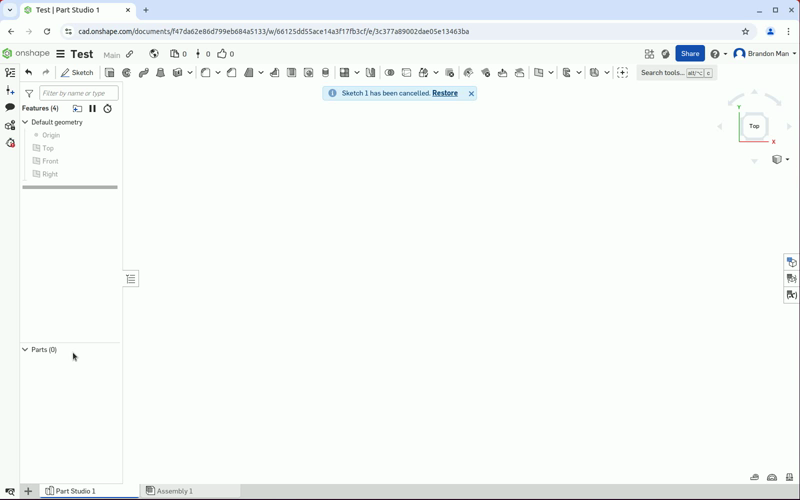
key_down(shift)
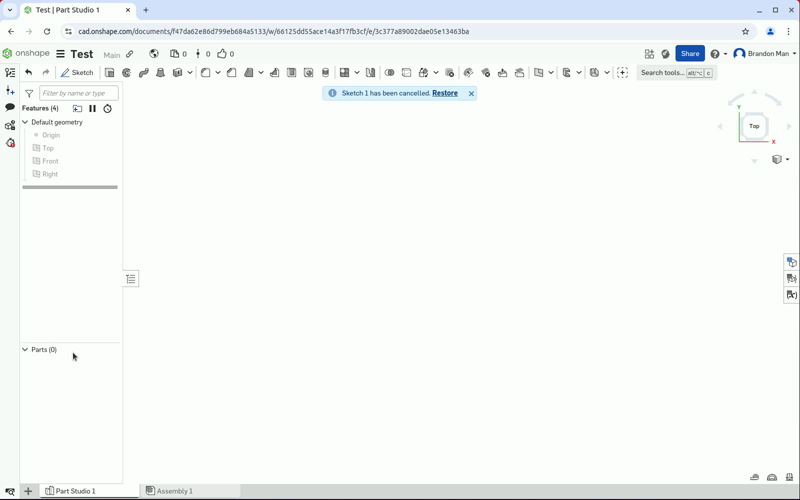
key(up)
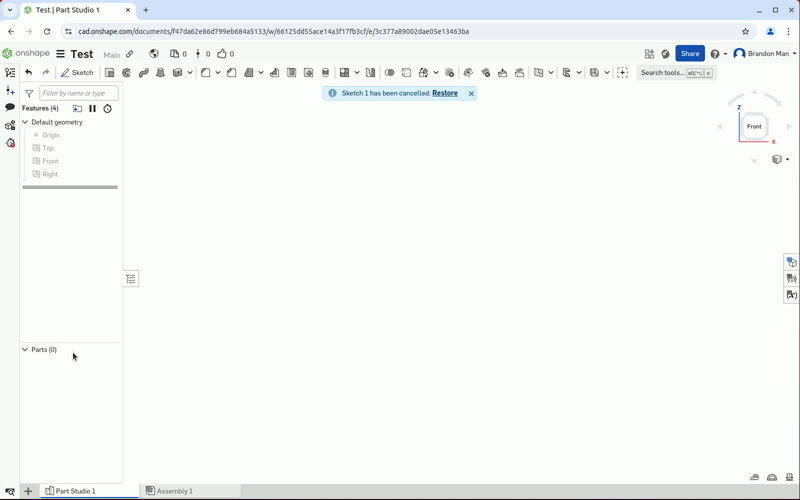
key_up(shift)
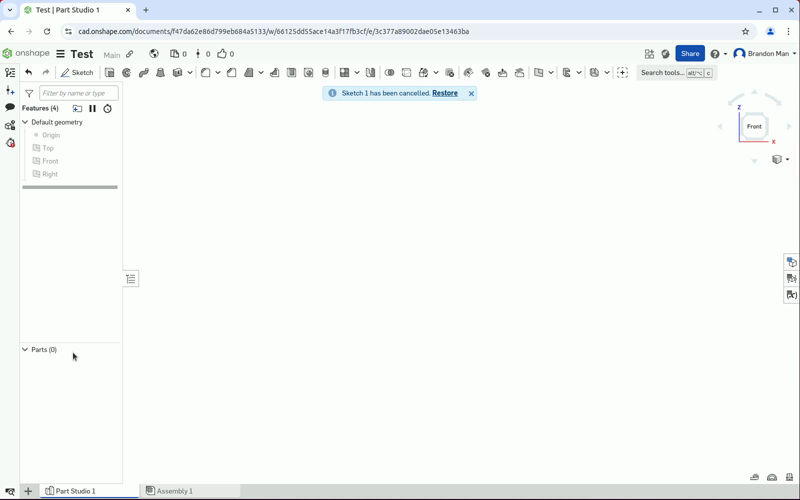
mouse_move(73, 352)
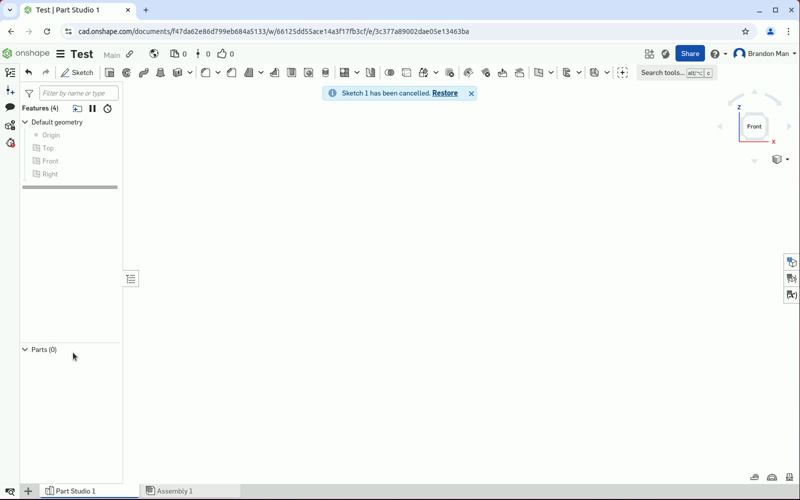
key(shift+y)
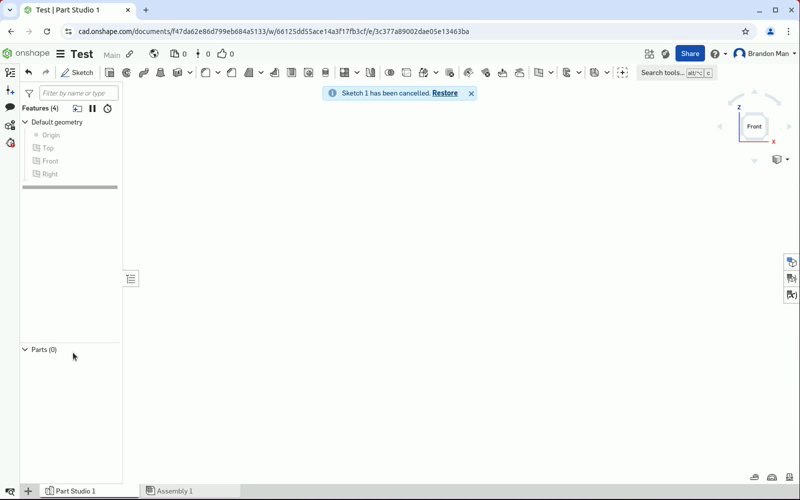
key(shift+s)
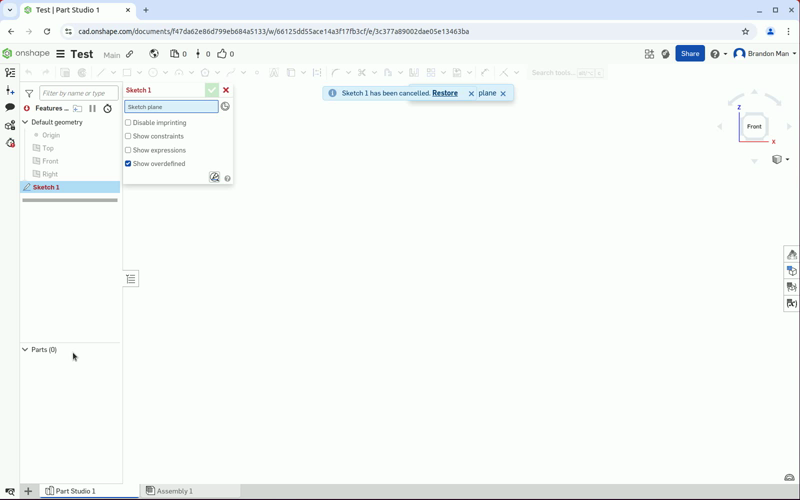
mouse_move(73, 163)
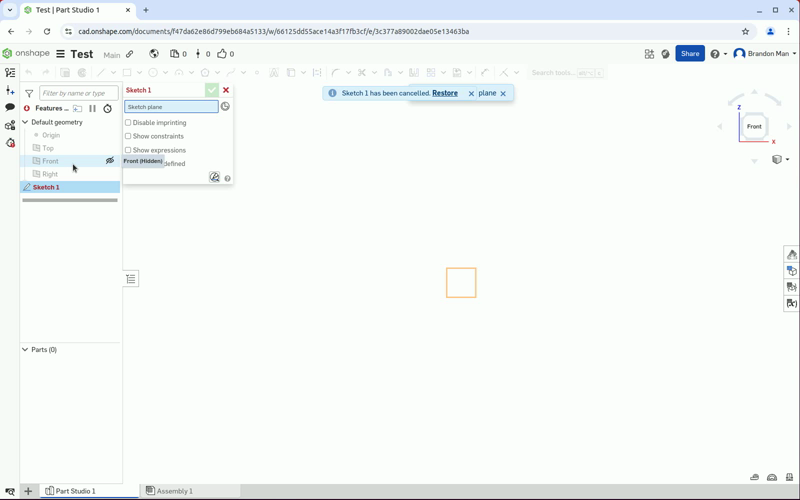
click(73, 163)
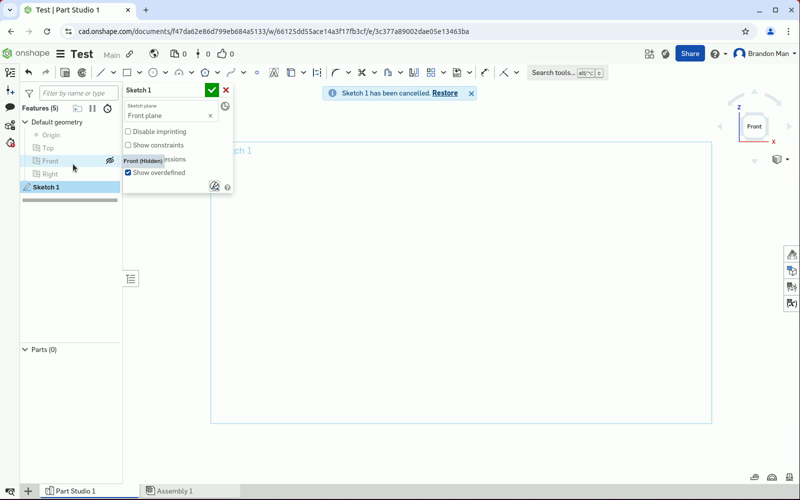
mouse_move(73, 352)
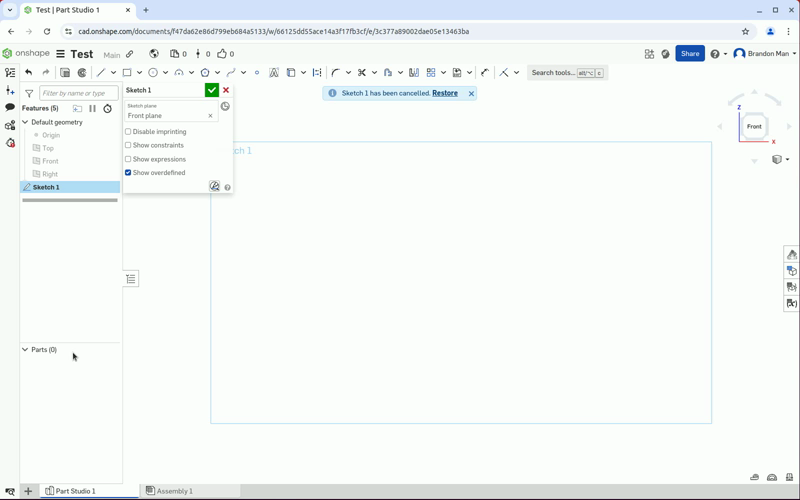
key(y)
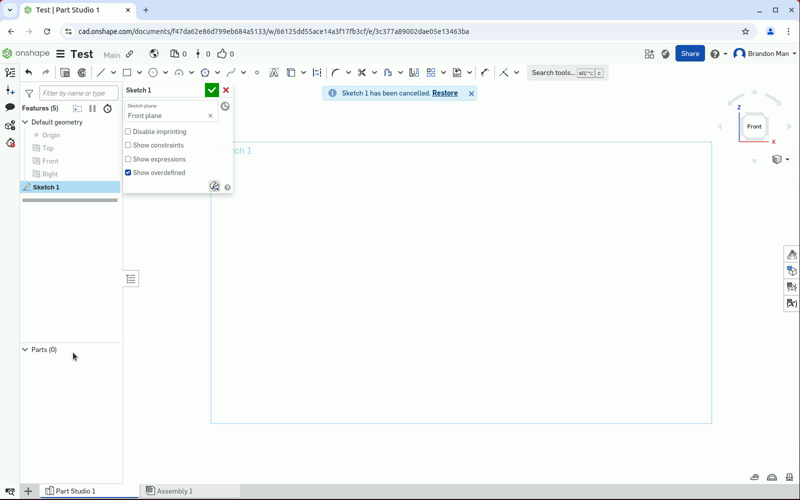
key(l)
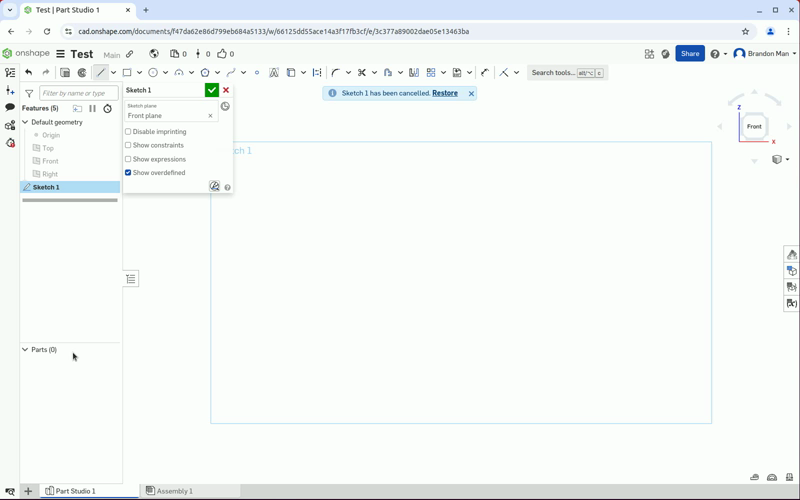
key_down(shift)
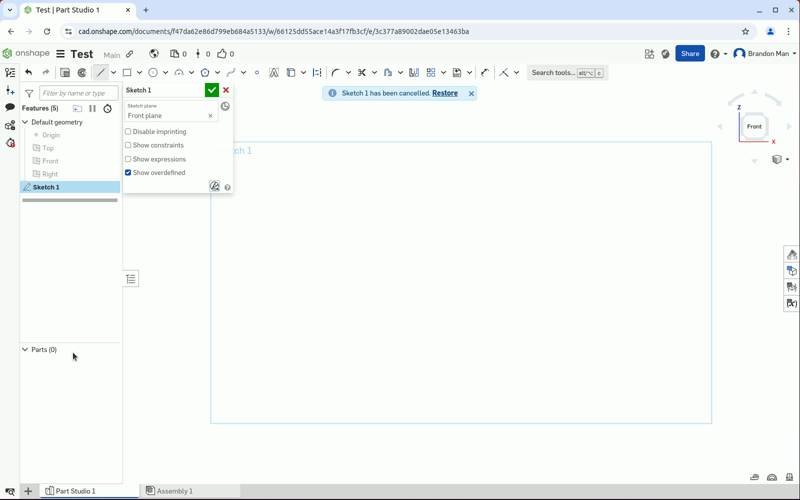
mouse_move(460, 282)
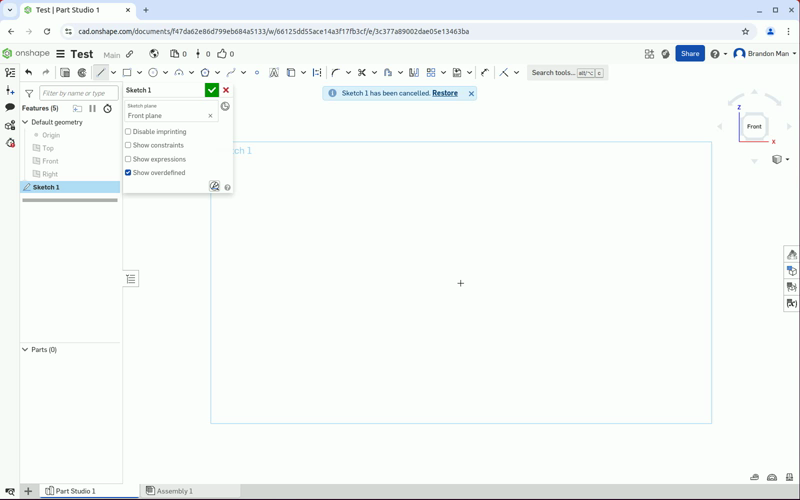
click(460, 282)
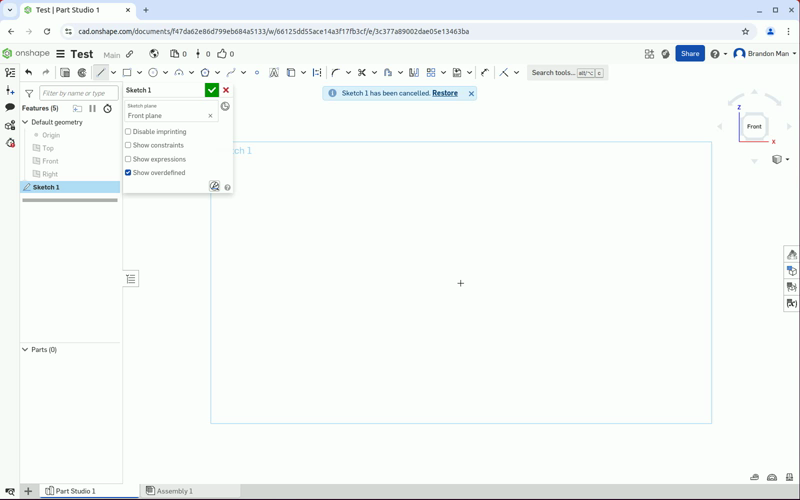
key_up(shift)
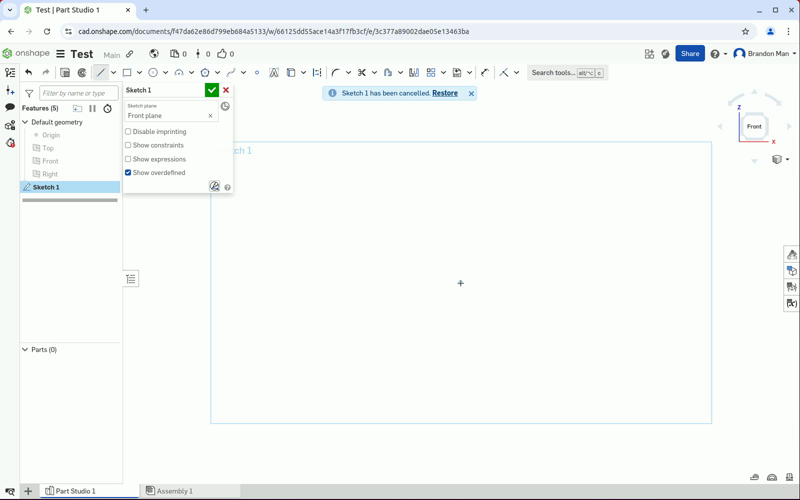
key_down(shift)
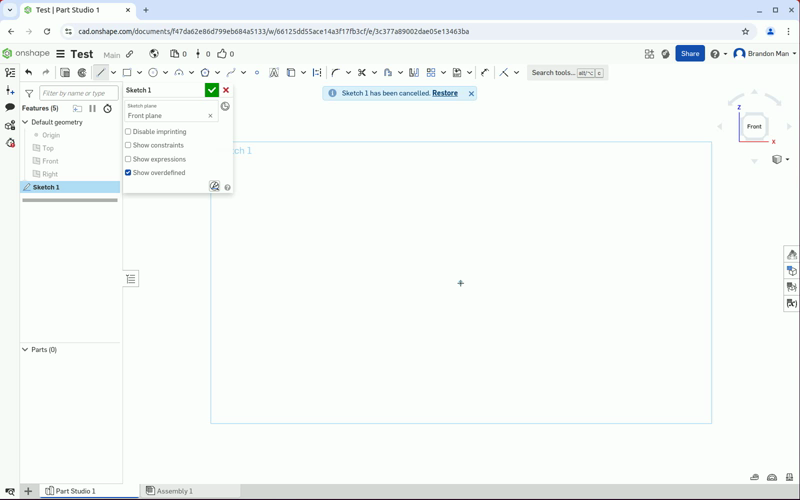
mouse_move(568, 282)
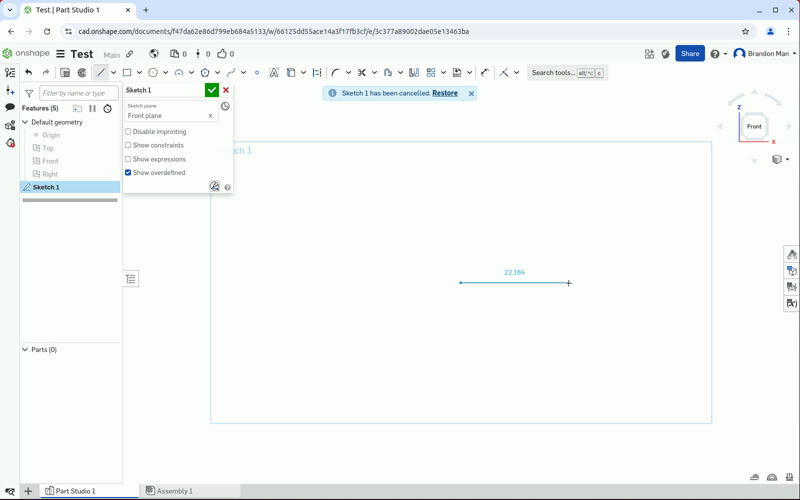
click(568, 282)
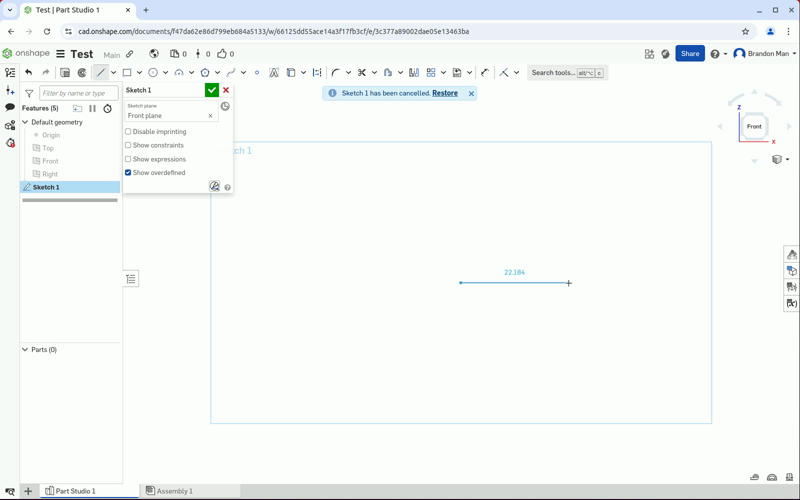
key_up(shift)
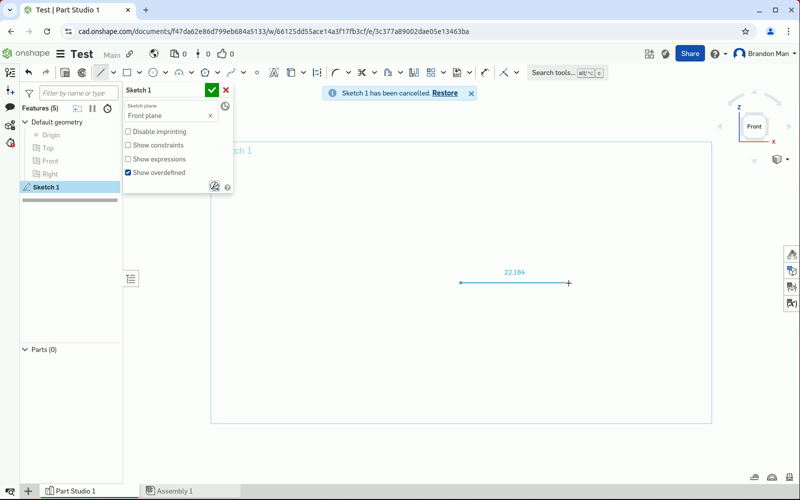
key_down(shift)
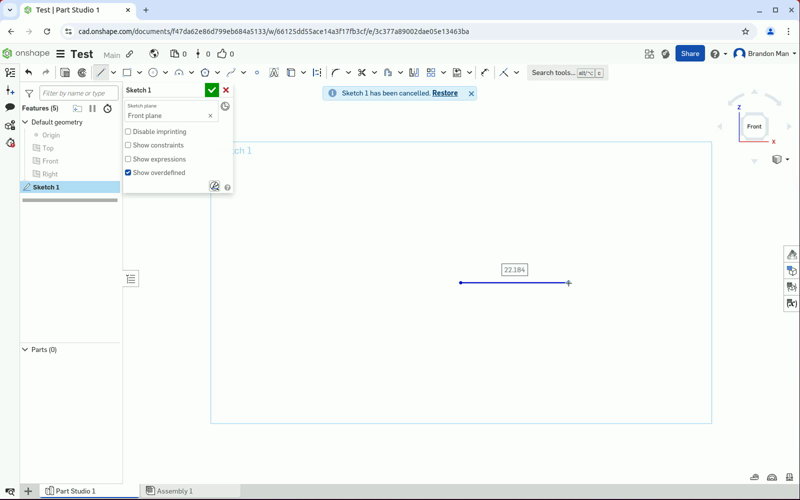
mouse_move(589, 282)
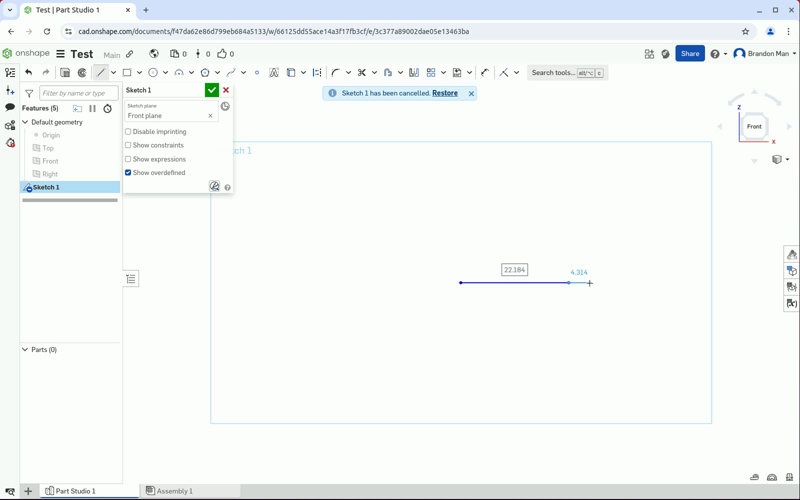
mouse_move(568, 254)
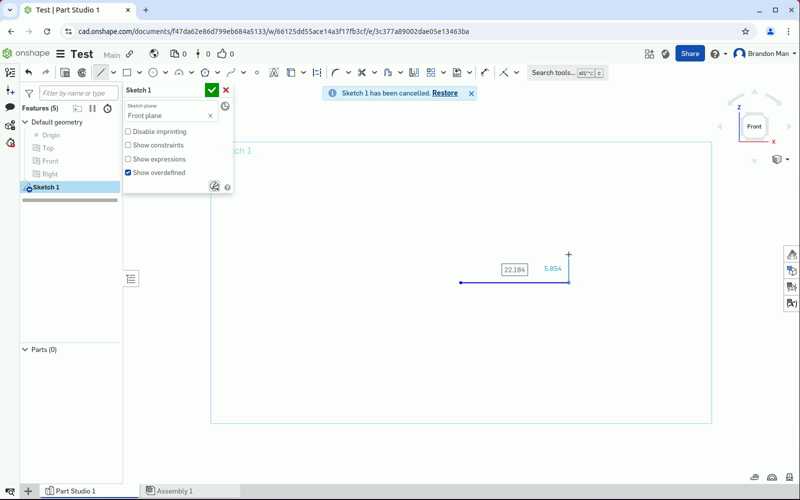
click(568, 254)
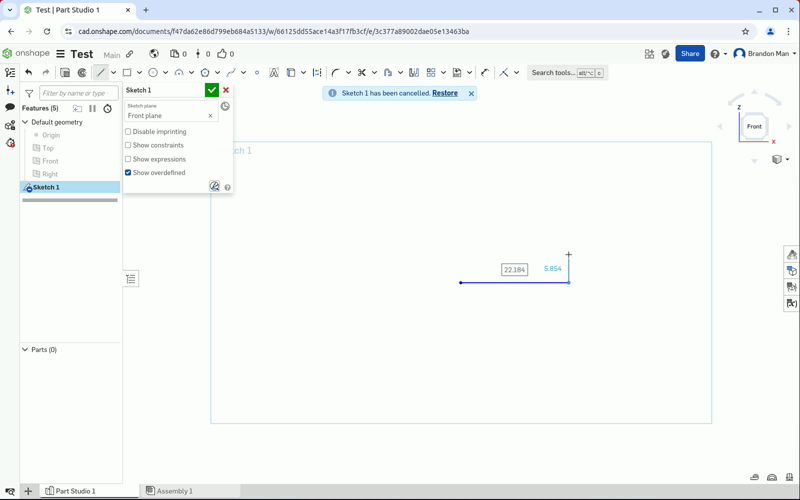
key_up(shift)
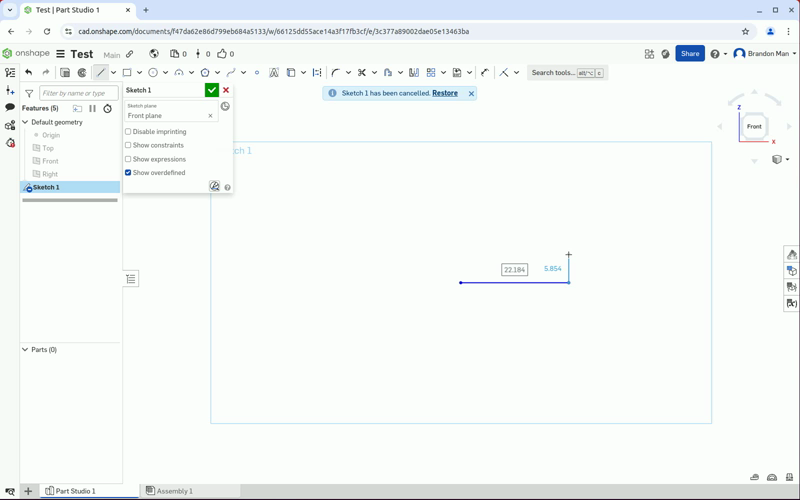
key_down(shift)
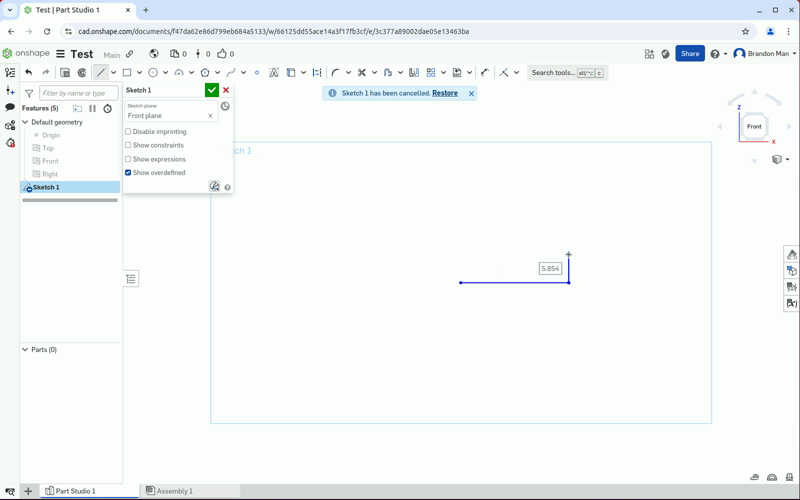
mouse_move(460, 254)
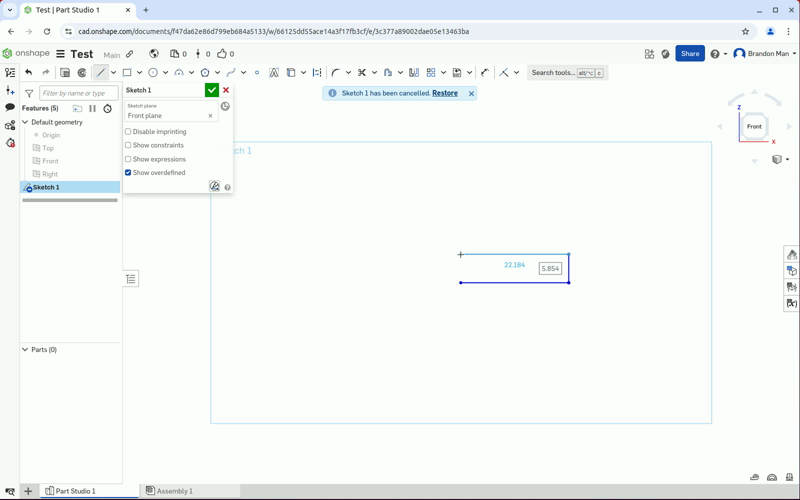
click(460, 254)
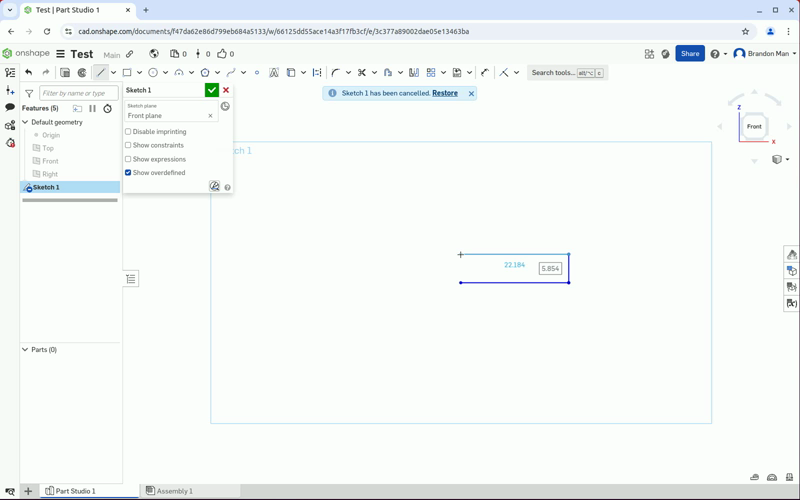
key_up(shift)
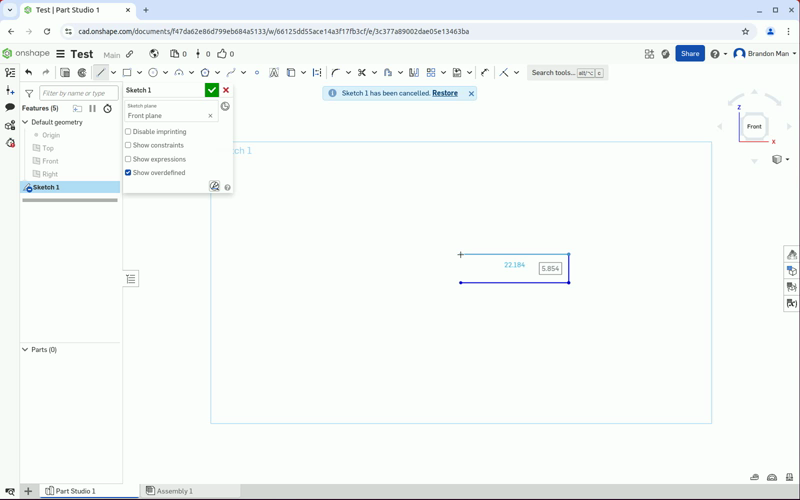
mouse_move(490, 254)
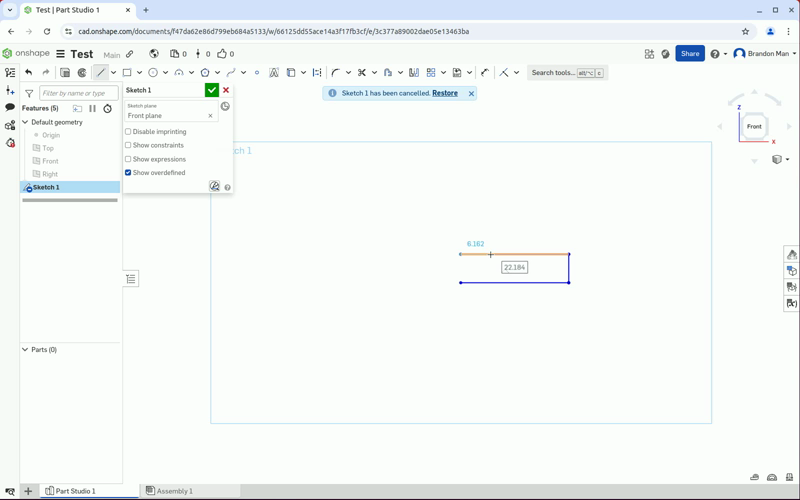
key_down(shift)
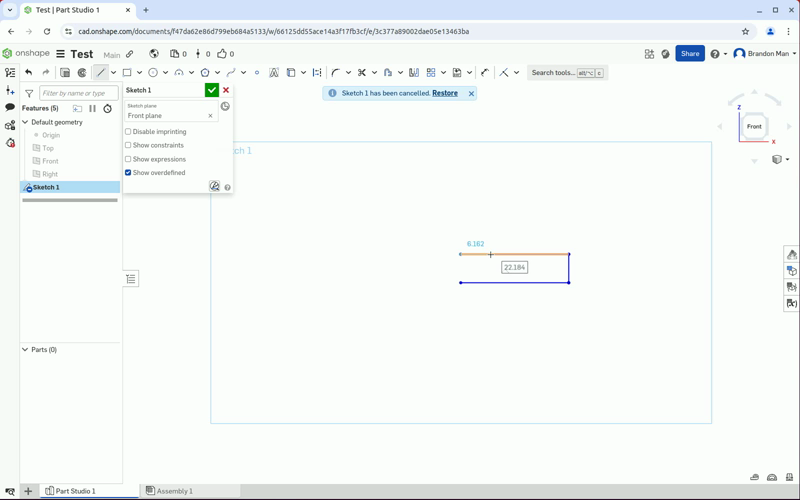
mouse_move(460, 282)
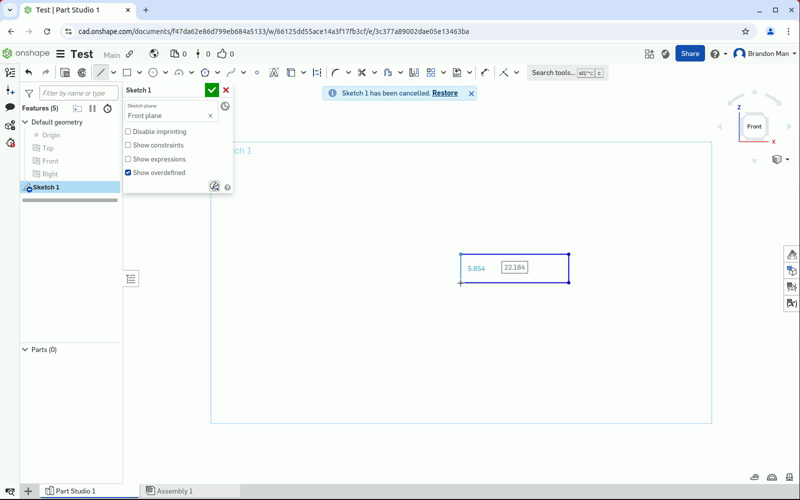
key_up(shift)
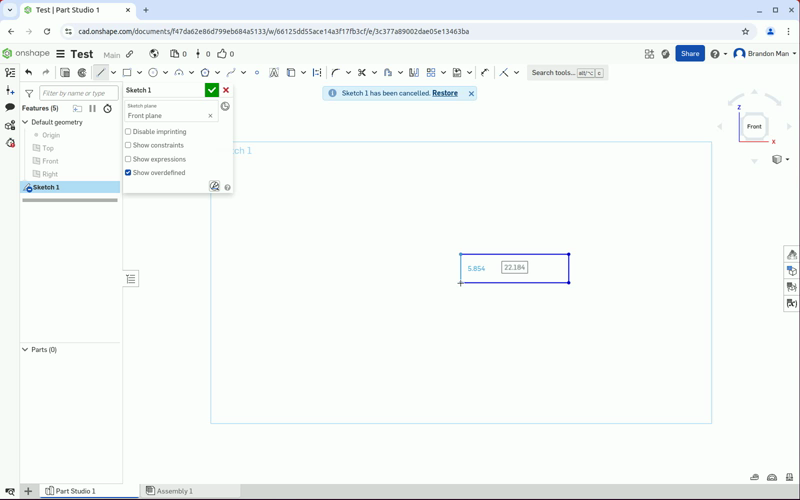
click(460, 282)
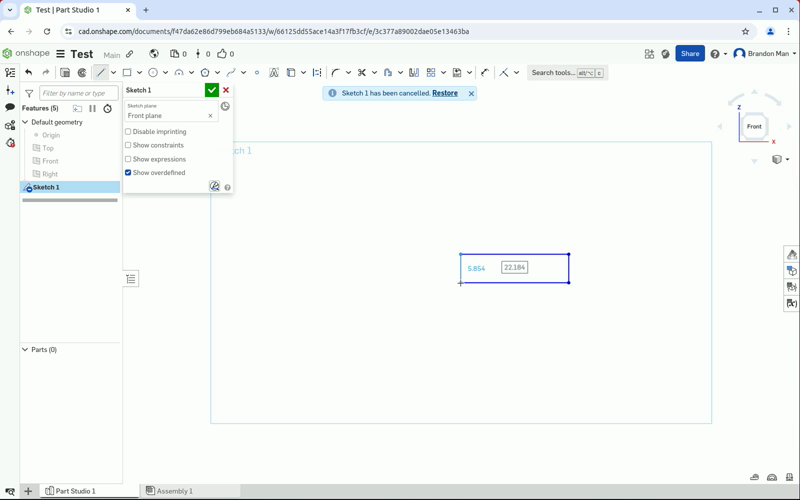
key(esc)
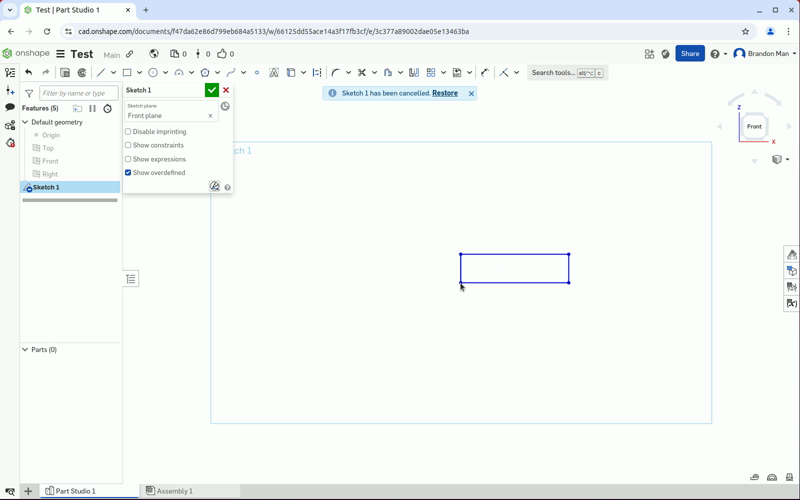
mouse_move(480, 261)
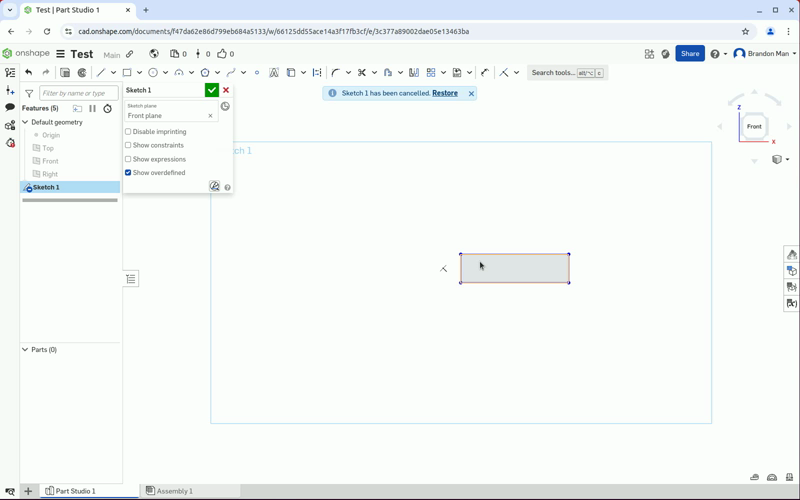
click(480, 261)
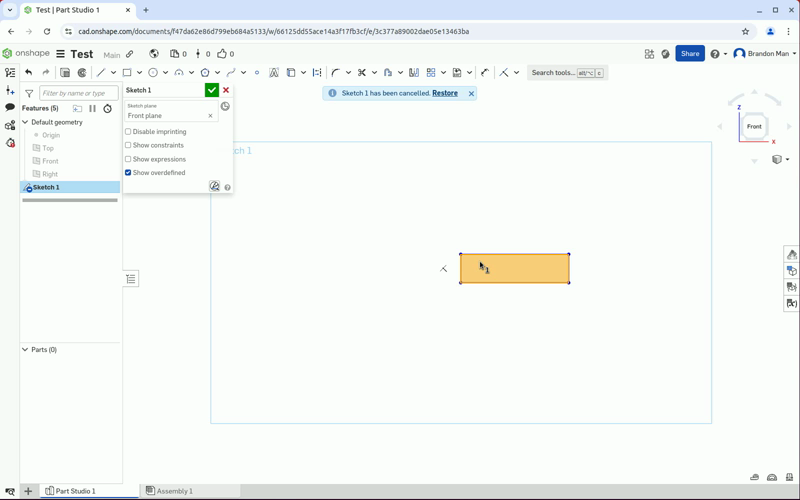
mouse_move(73, 352)
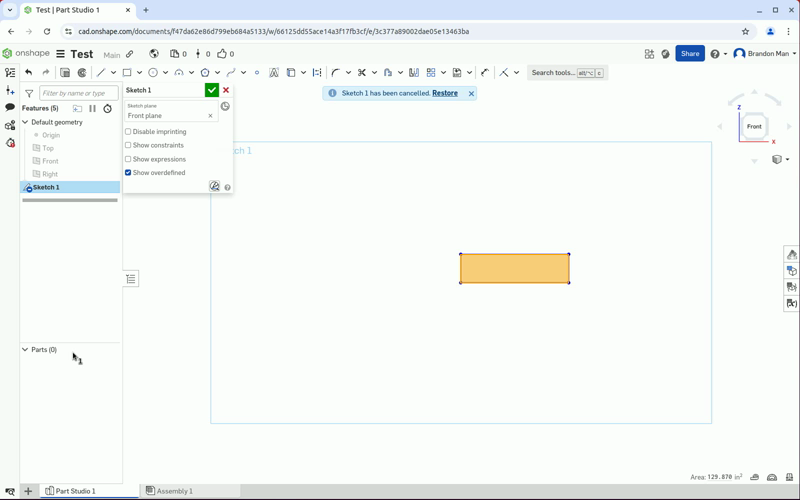
key(shift+y)
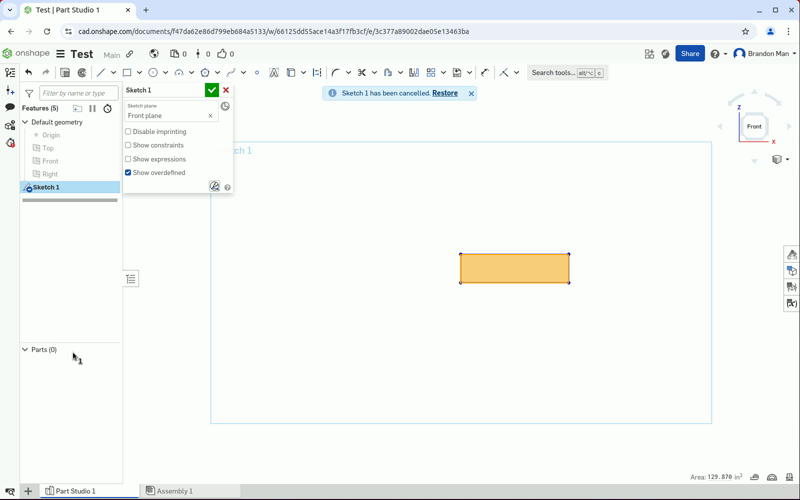
key(shift+e)
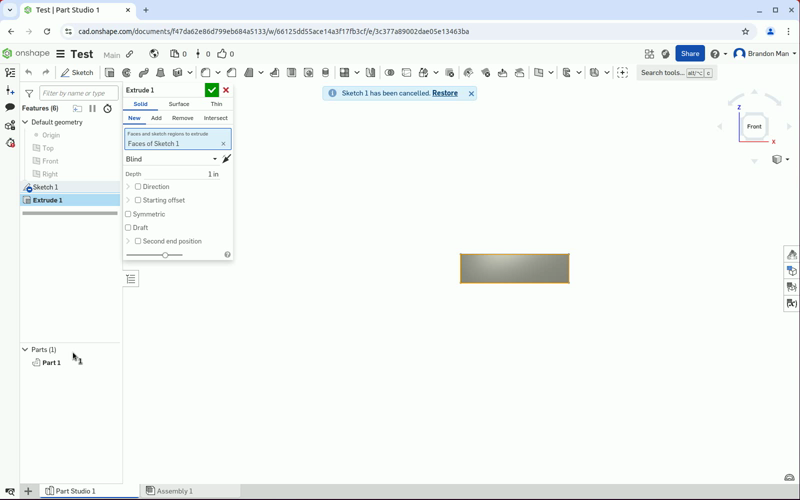
mouse_move(143, 106)
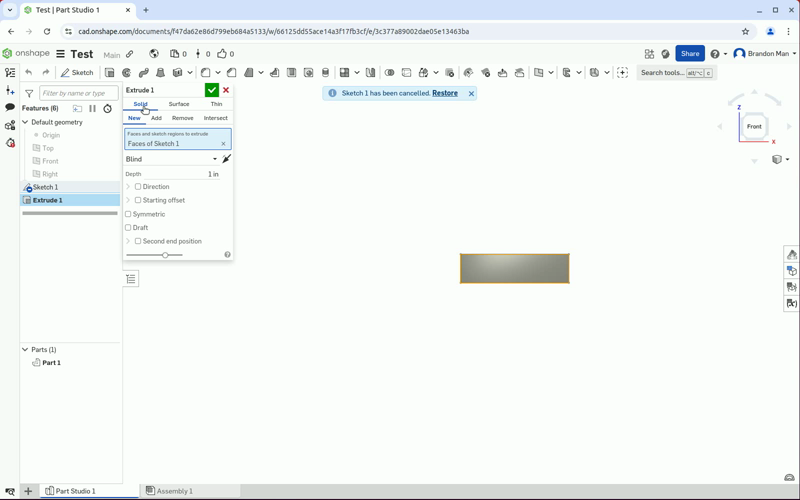
click(143, 106)
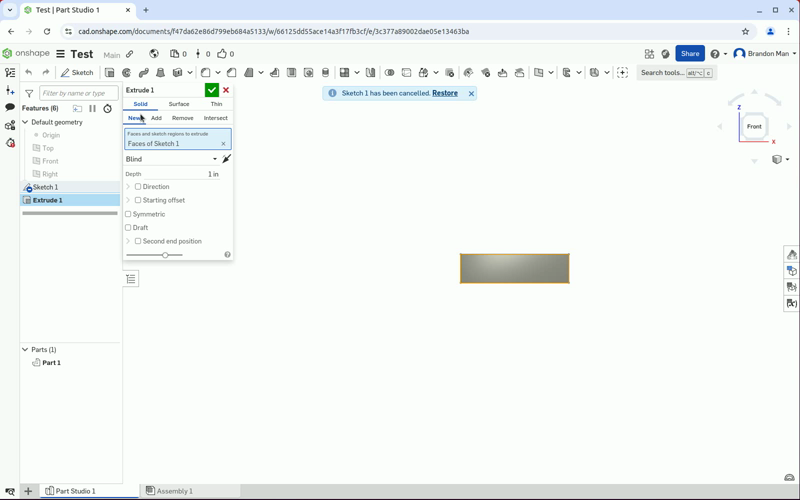
mouse_move(137, 120)
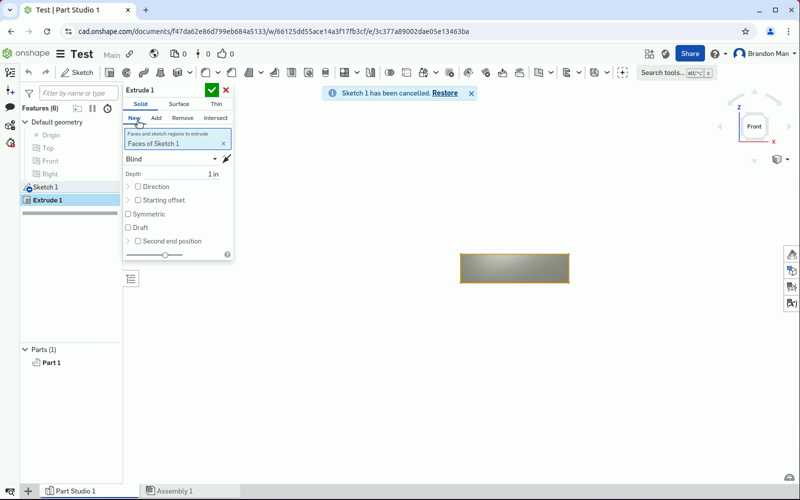
click(137, 120)
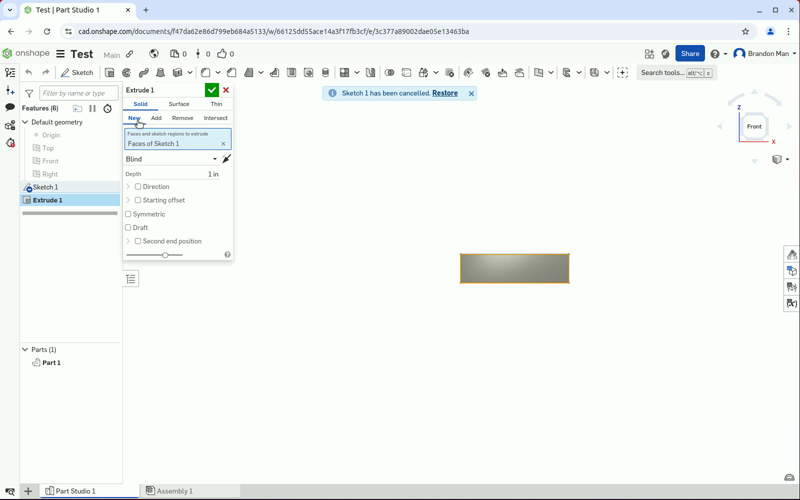
key(tab, 4)
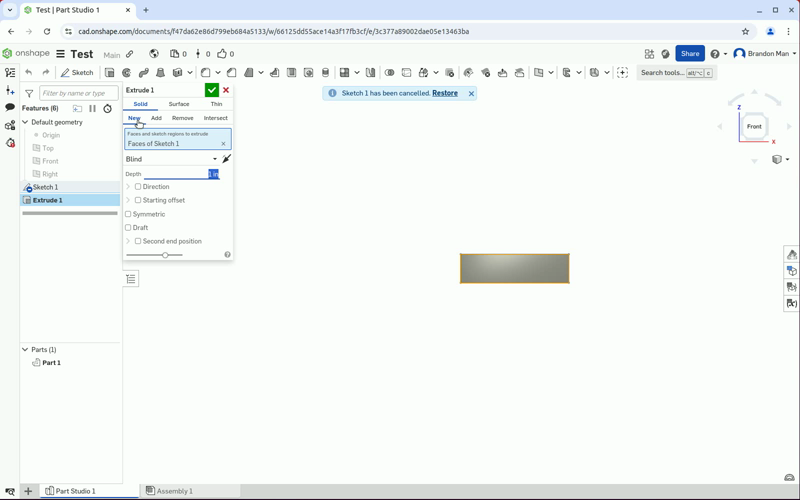
text(-1.204)
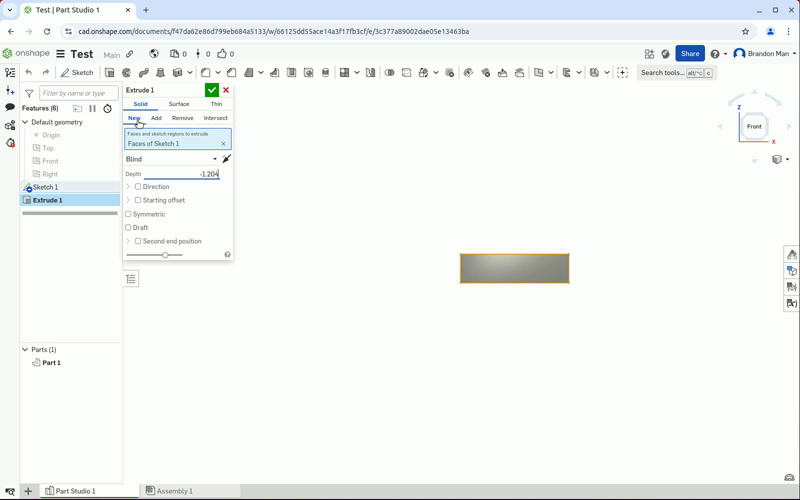
key(enter)
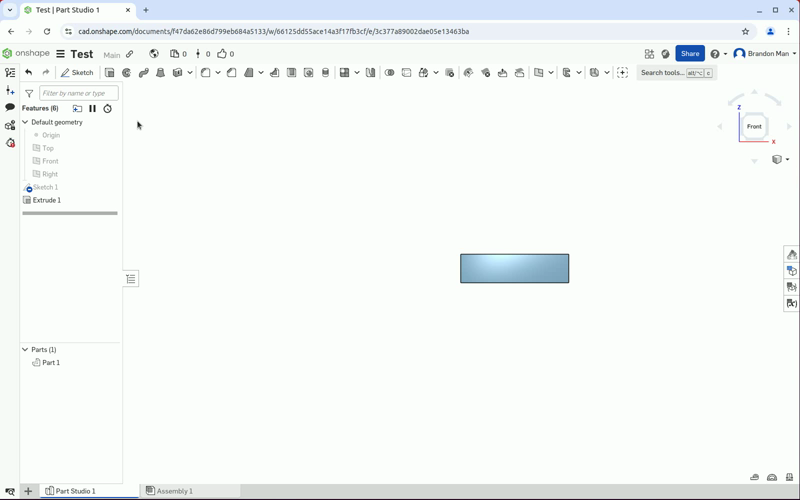
key(shift+h)
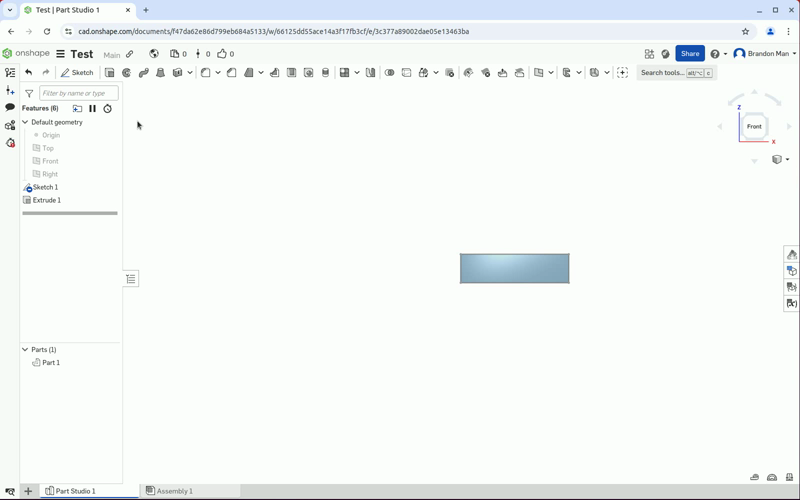
key(shift+h)
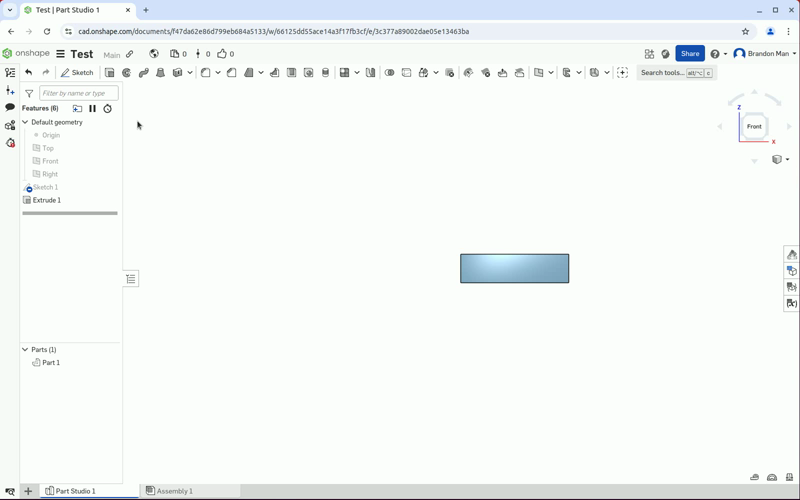
mouse_move(73, 189)
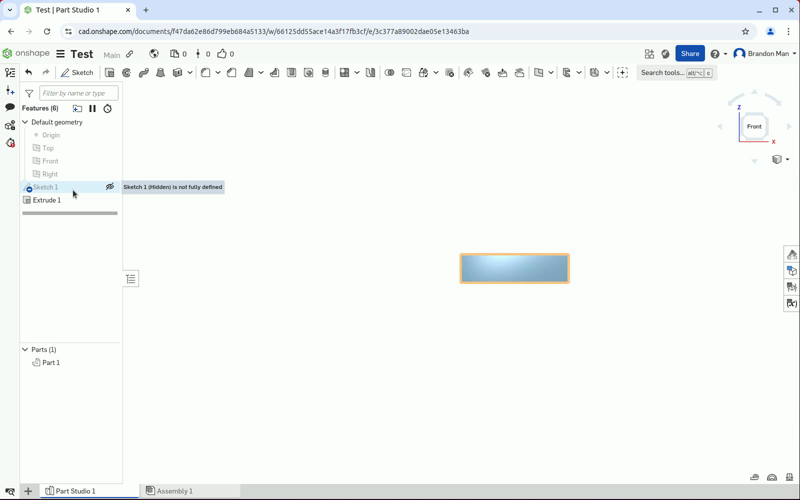
click(73, 189)
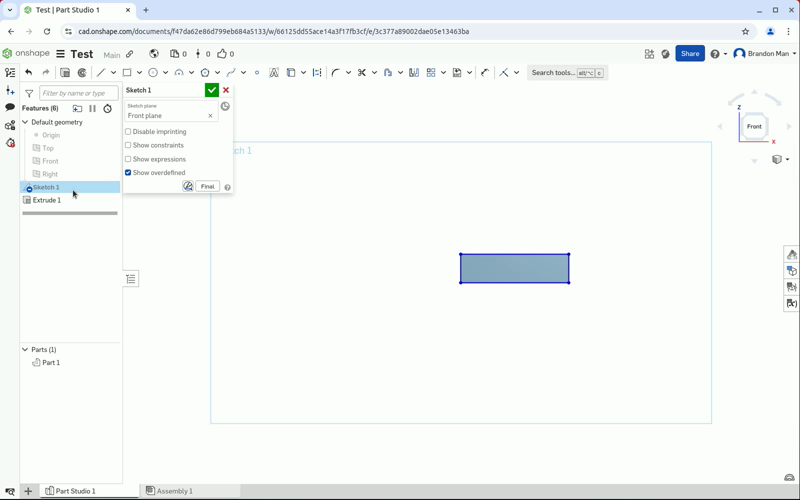
mouse_move(229, 92)
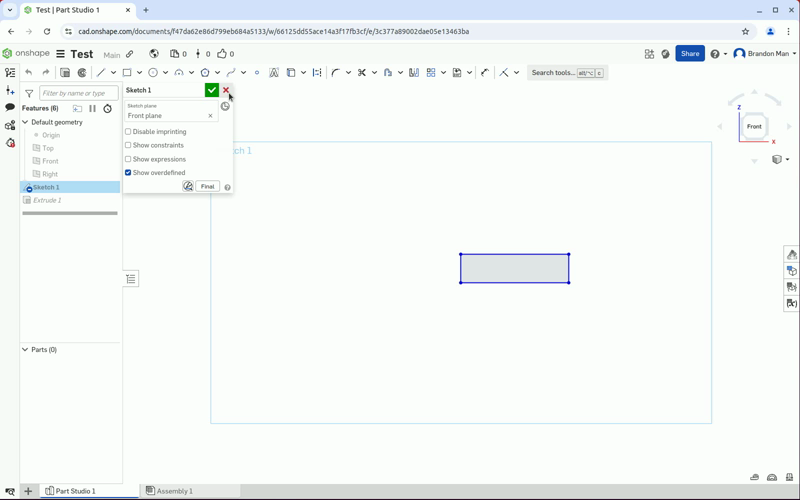
click(229, 92)
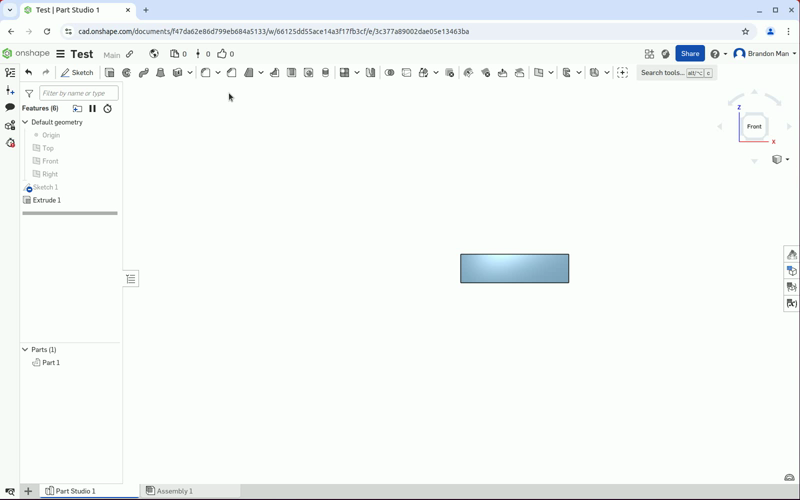
mouse_move(73, 352)
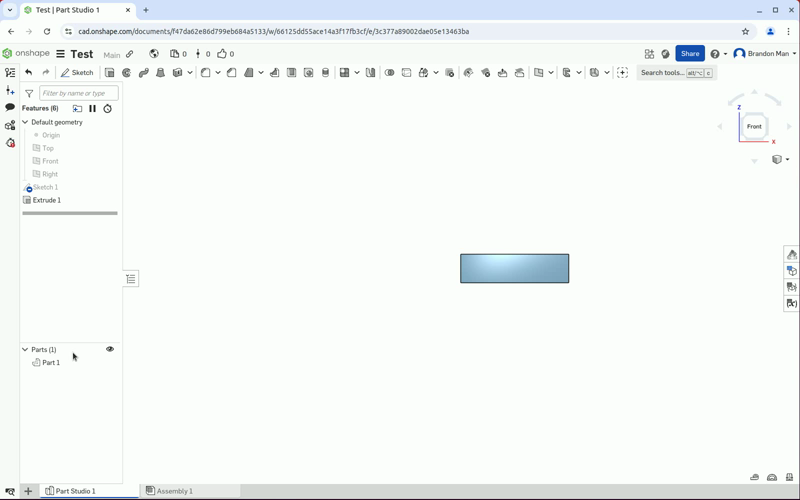
key(y)
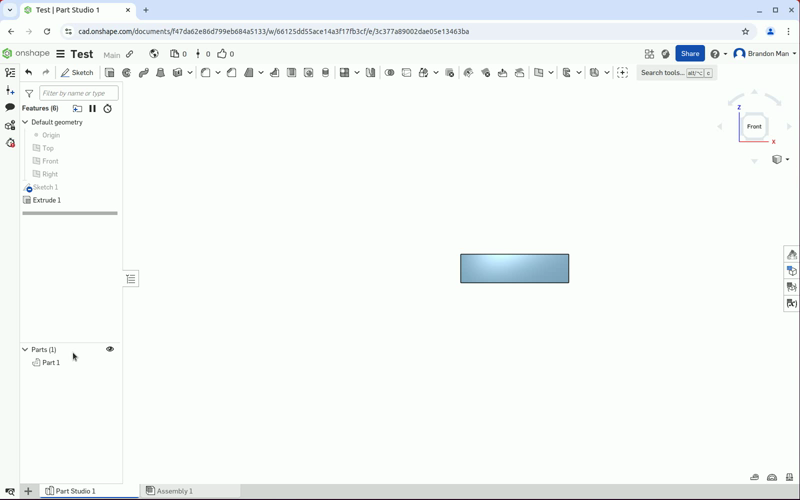
key(shift+p)
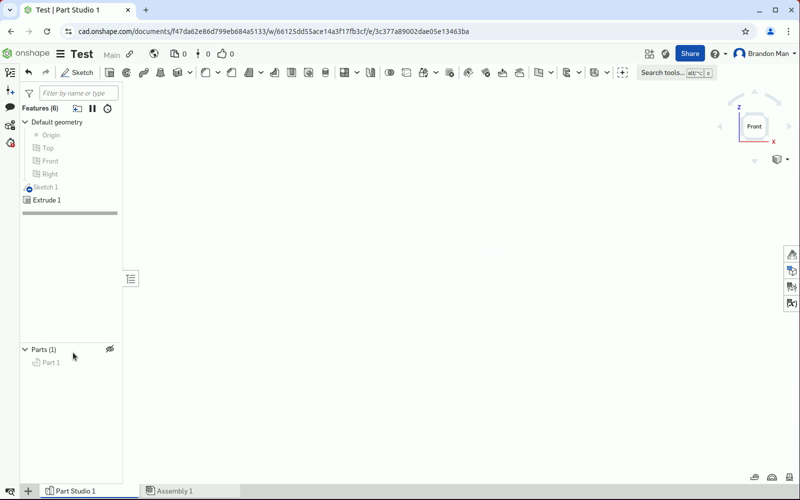
key(space)
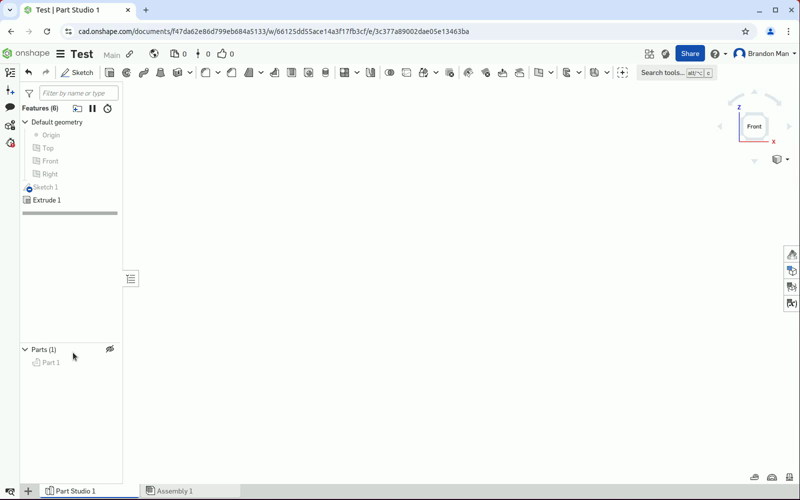
key_down(shift)
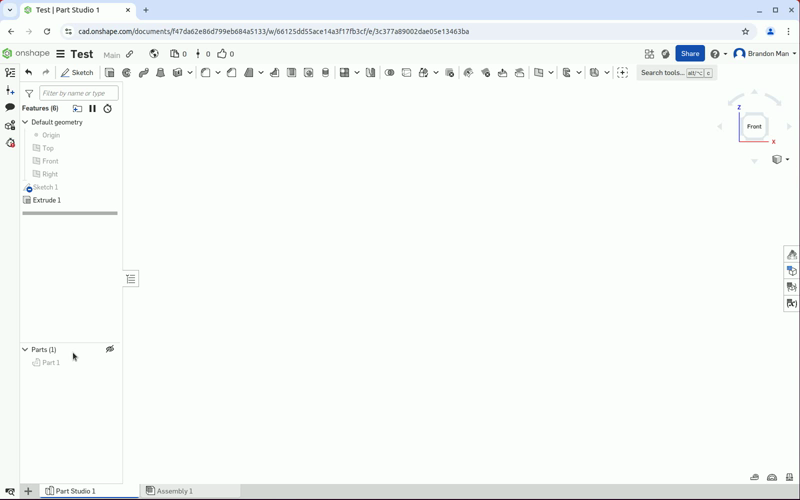
key(down)
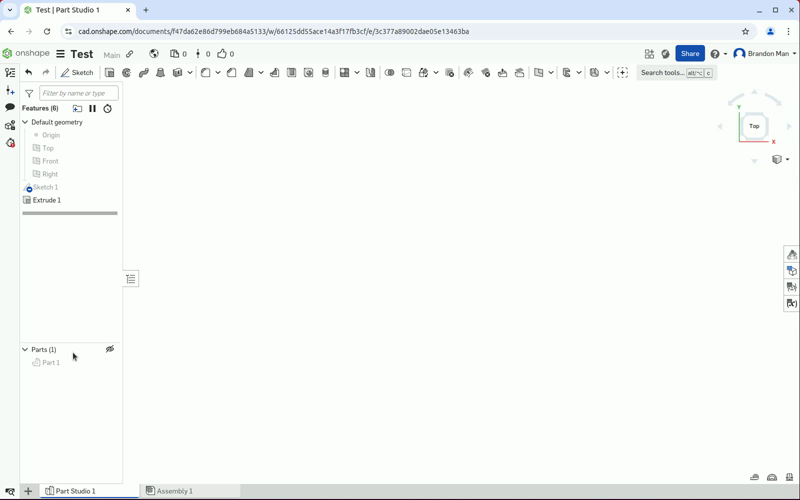
key_up(shift)
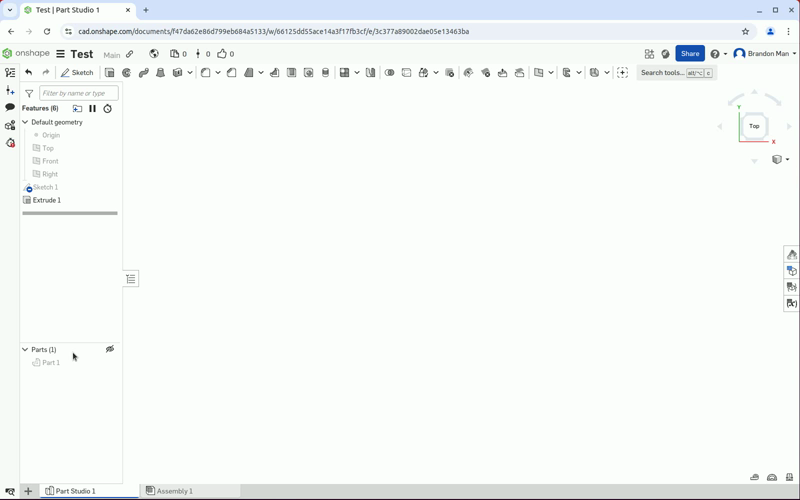
mouse_move(73, 352)
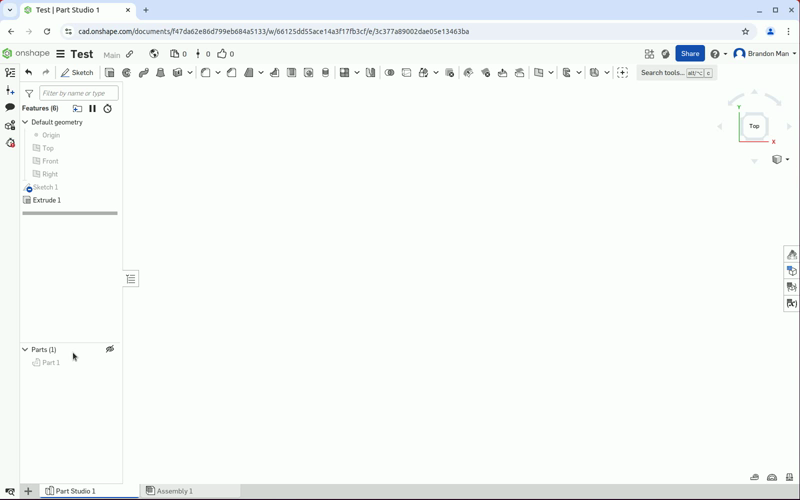
key(shift+y)
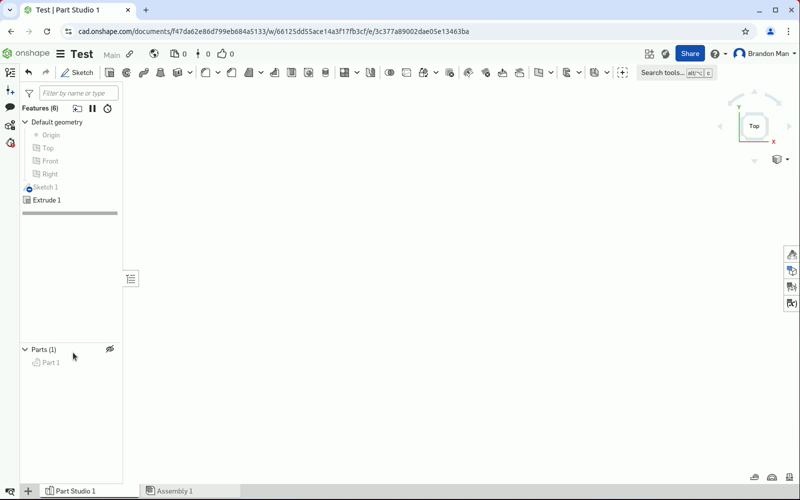
key(shift+s)
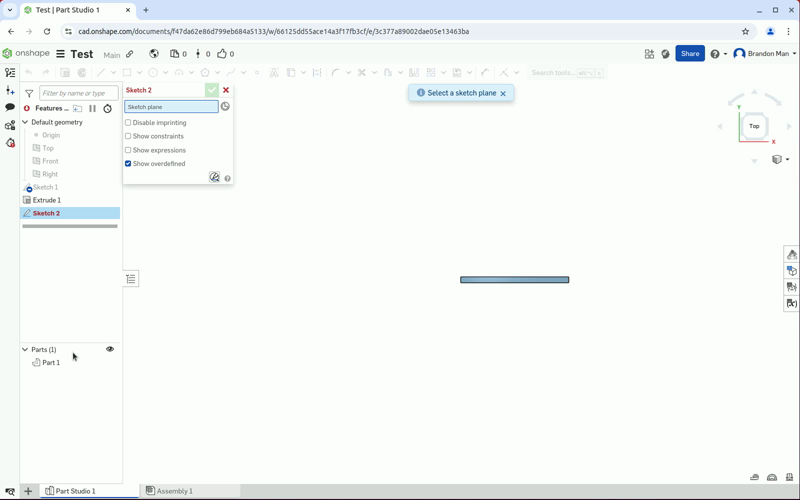
mouse_move(73, 150)
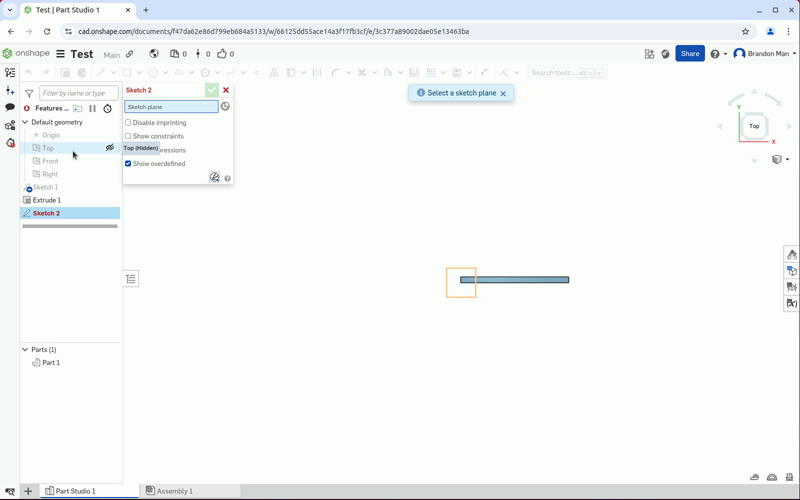
click(73, 150)
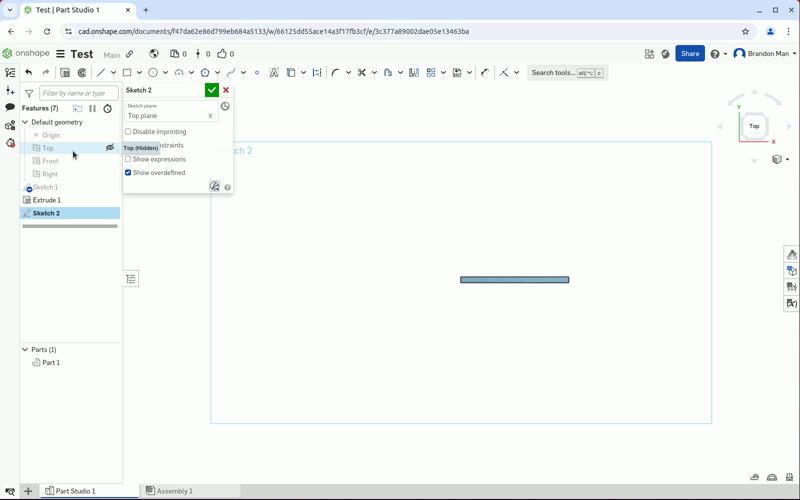
mouse_move(73, 352)
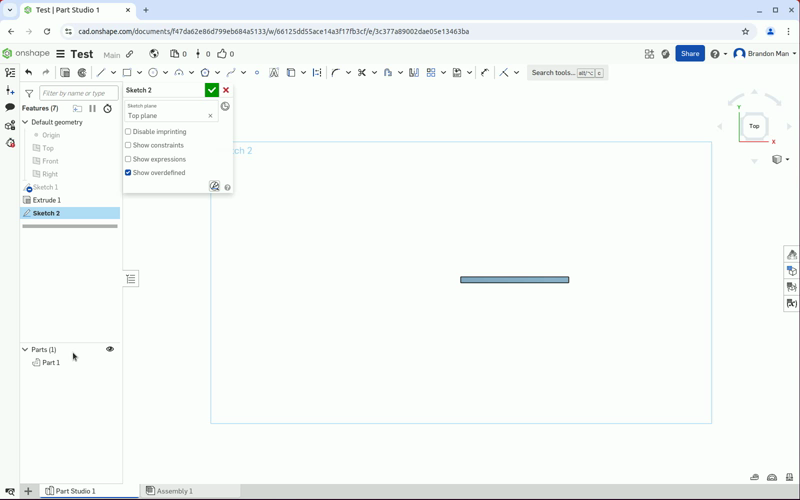
key(y)
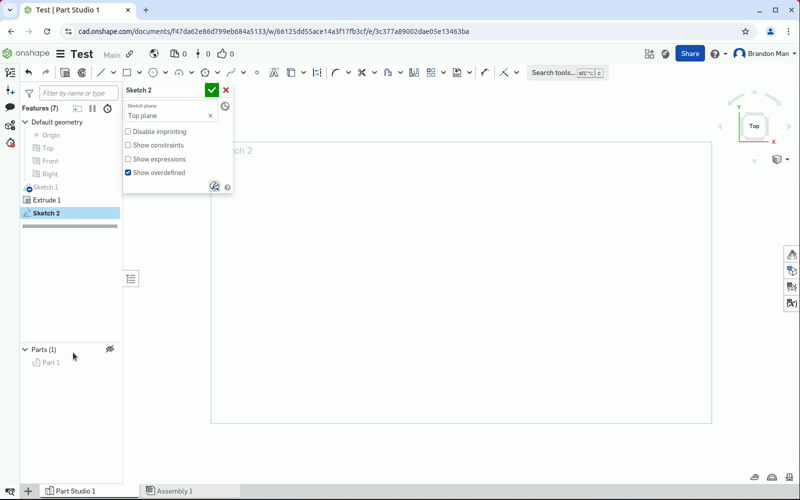
key(l)
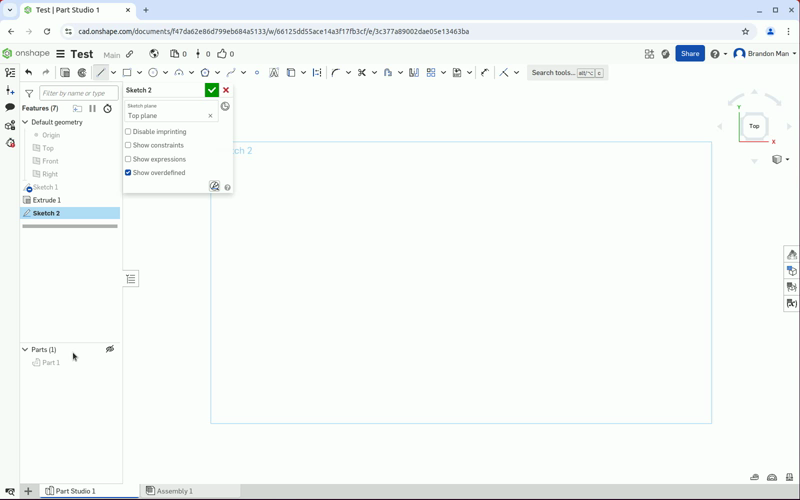
key_down(shift)
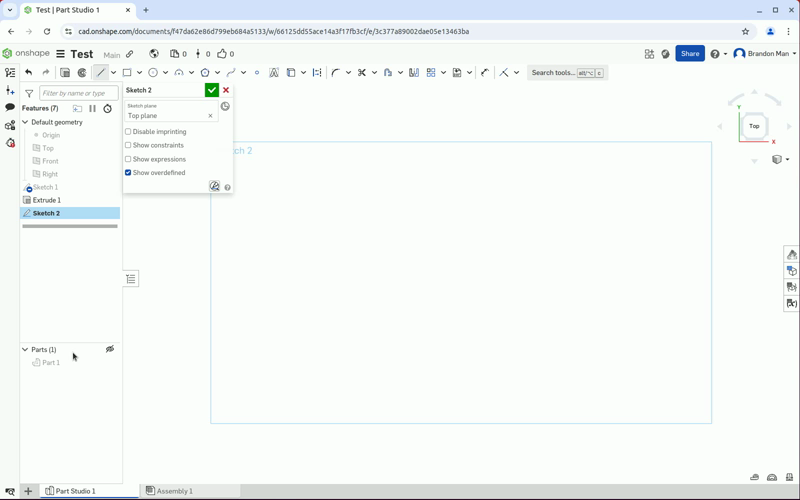
mouse_move(460, 395)
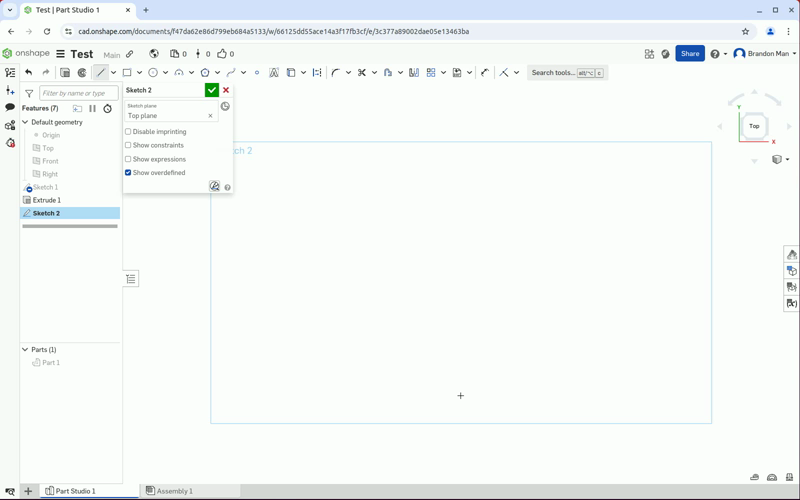
click(460, 395)
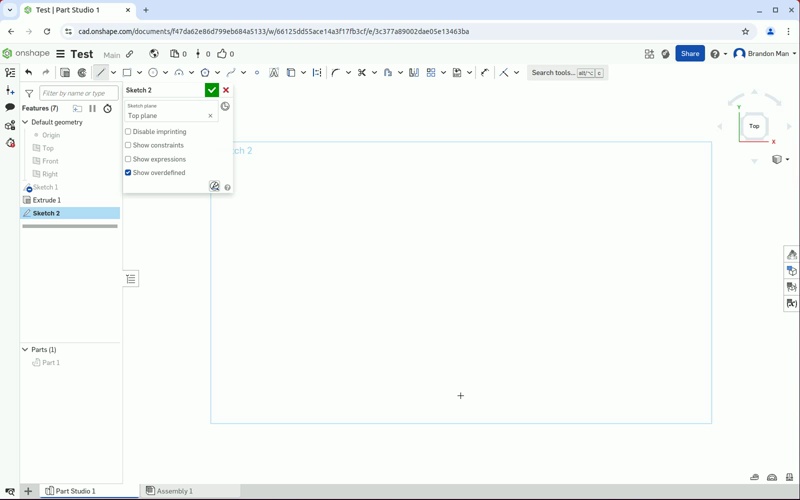
key_up(shift)
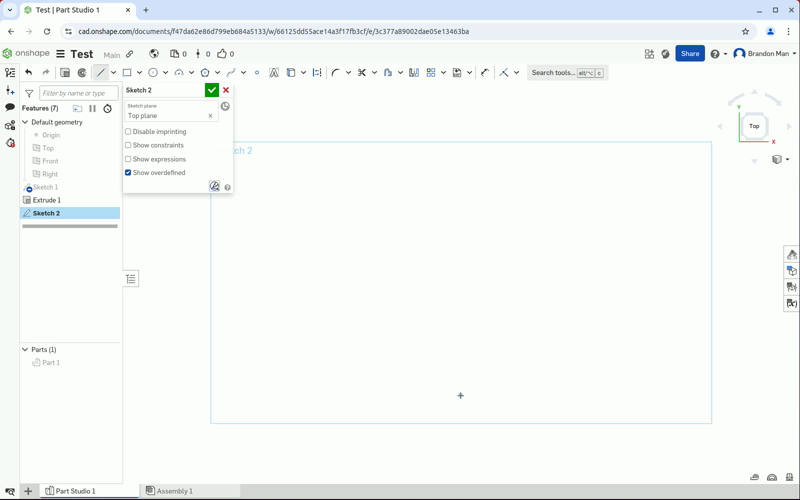
key_down(shift)
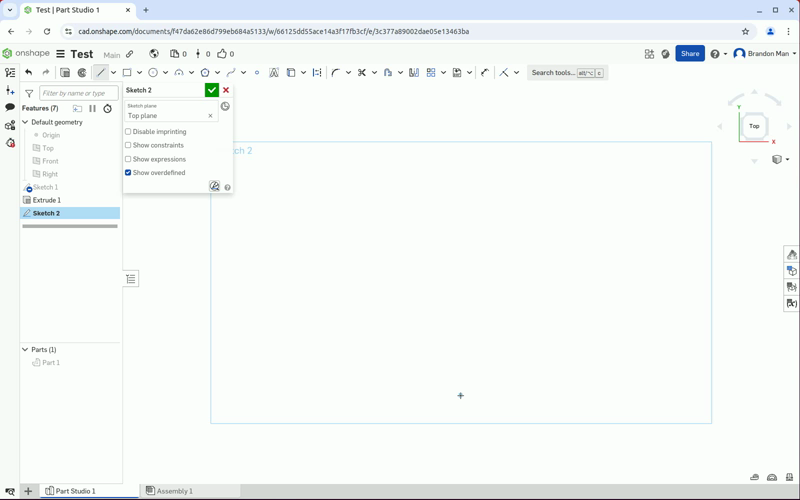
mouse_move(568, 395)
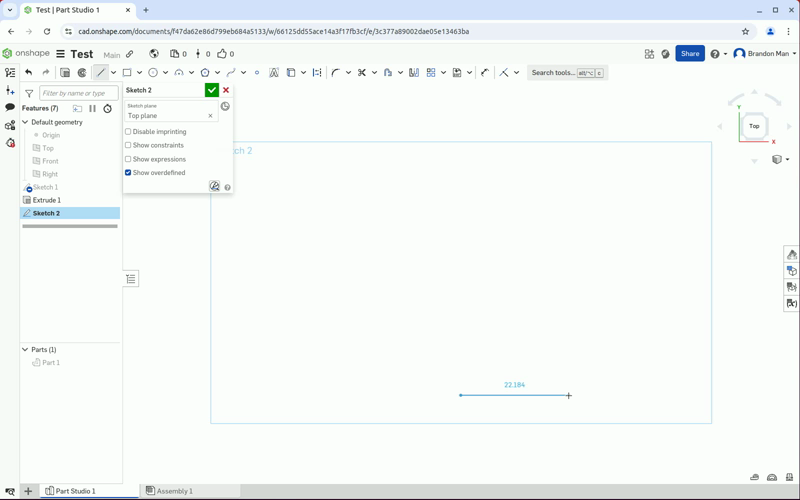
click(568, 395)
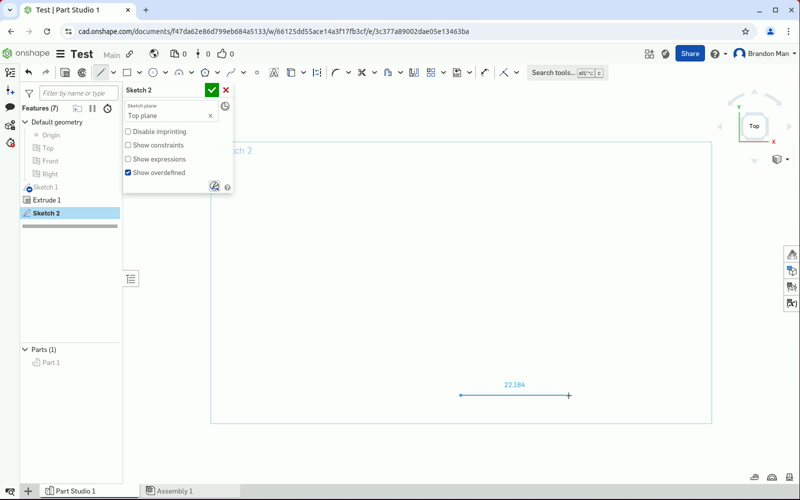
key_up(shift)
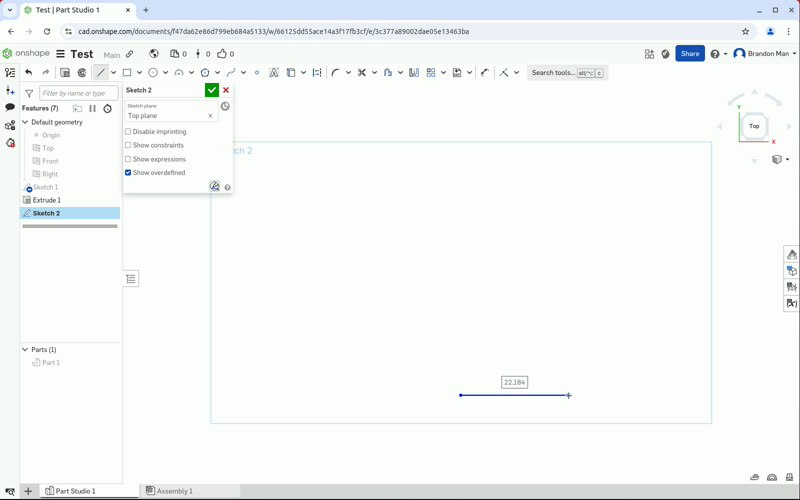
key_down(shift)
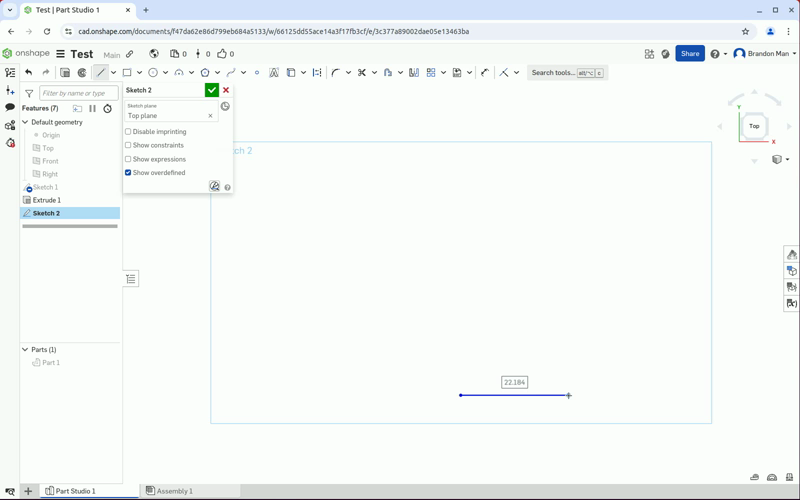
mouse_move(568, 282)
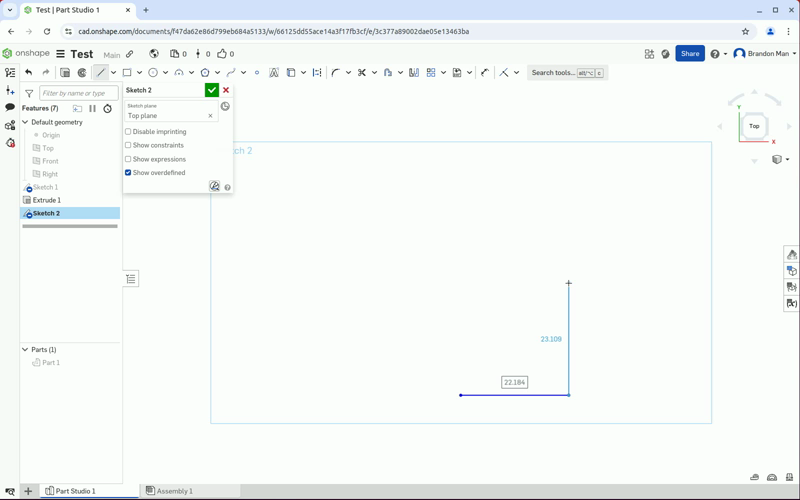
click(568, 282)
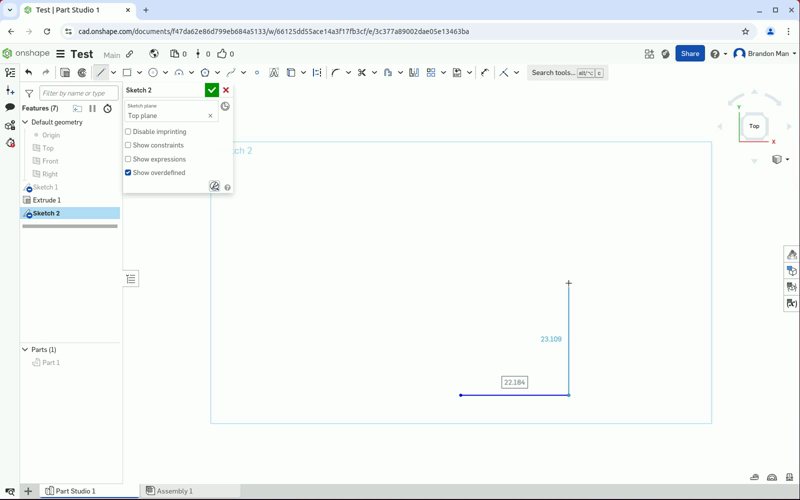
key_up(shift)
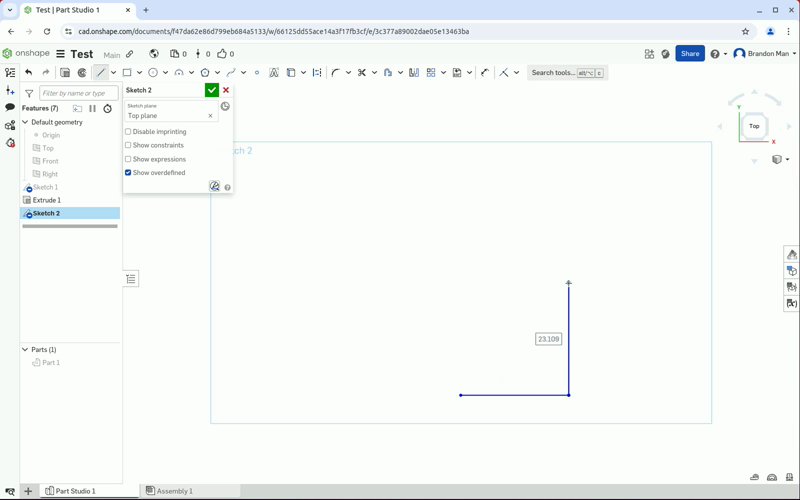
key_down(shift)
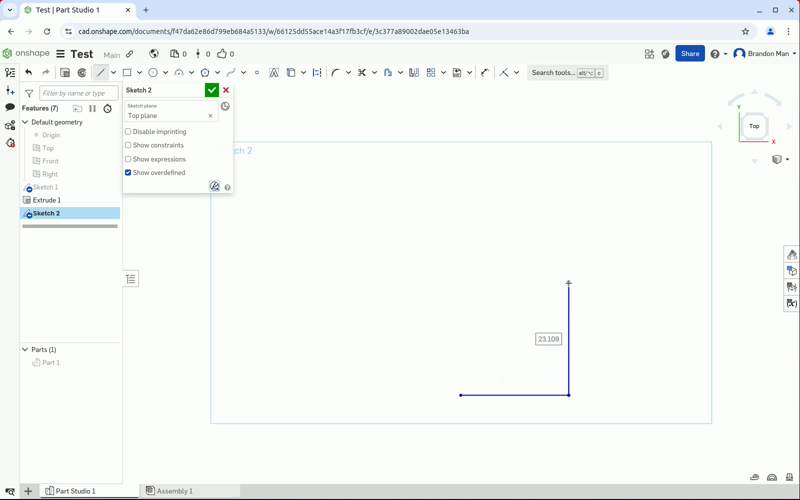
mouse_move(460, 282)
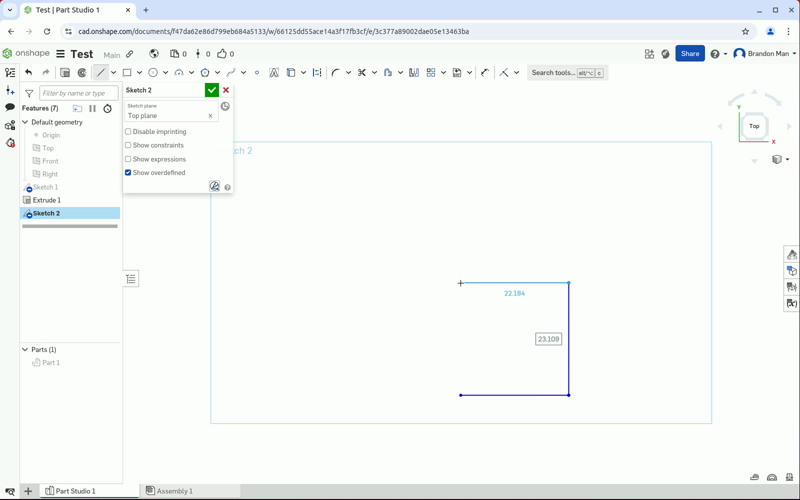
click(460, 282)
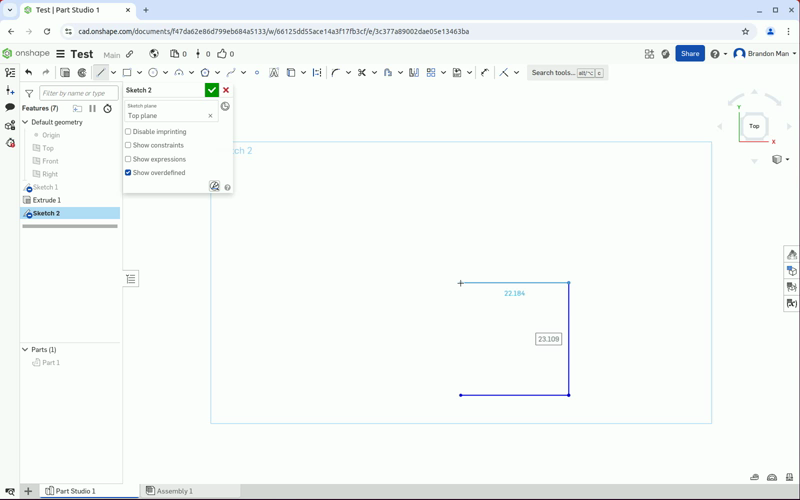
key_up(shift)
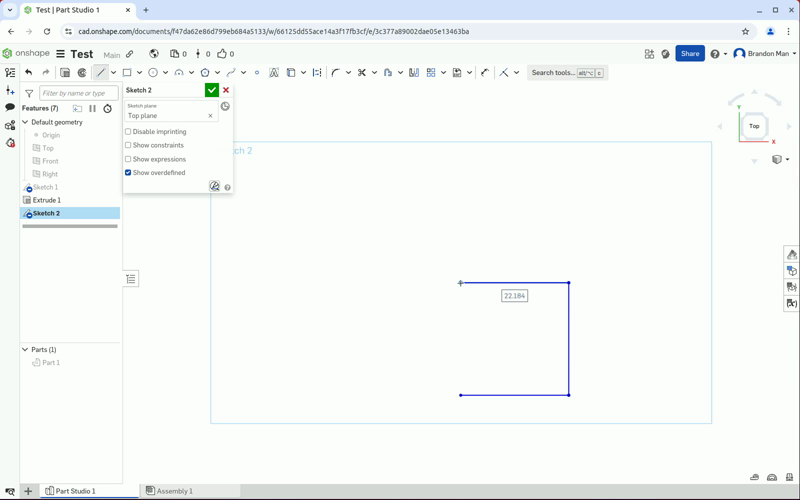
key_down(shift)
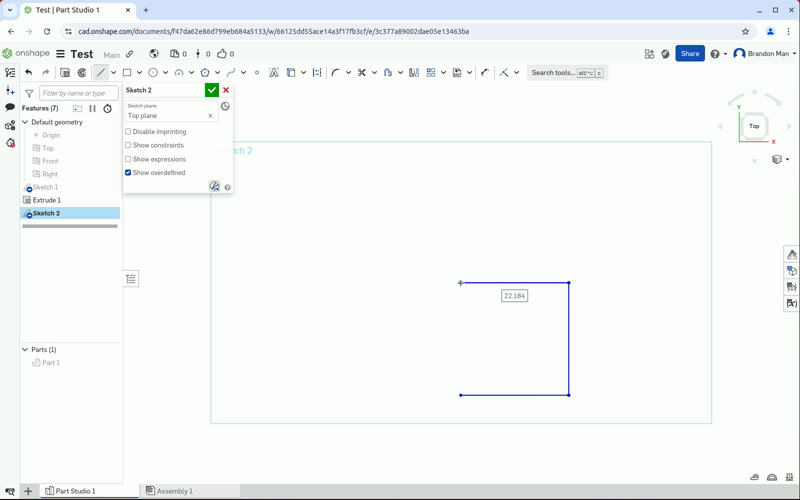
mouse_move(460, 395)
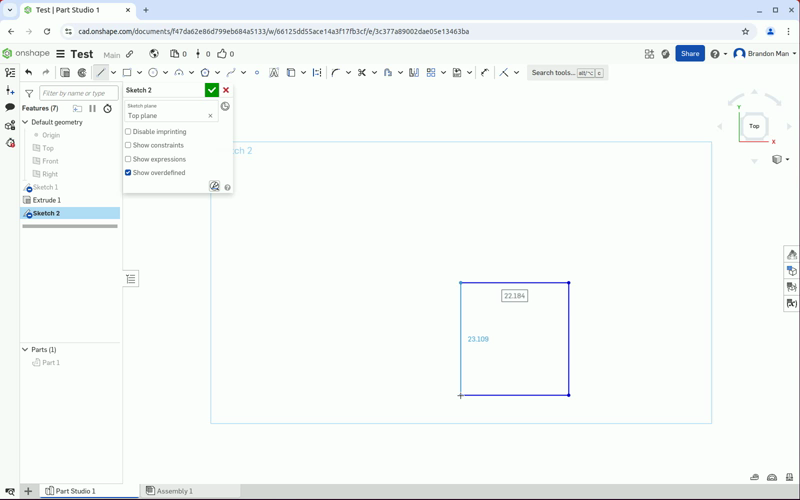
key_up(shift)
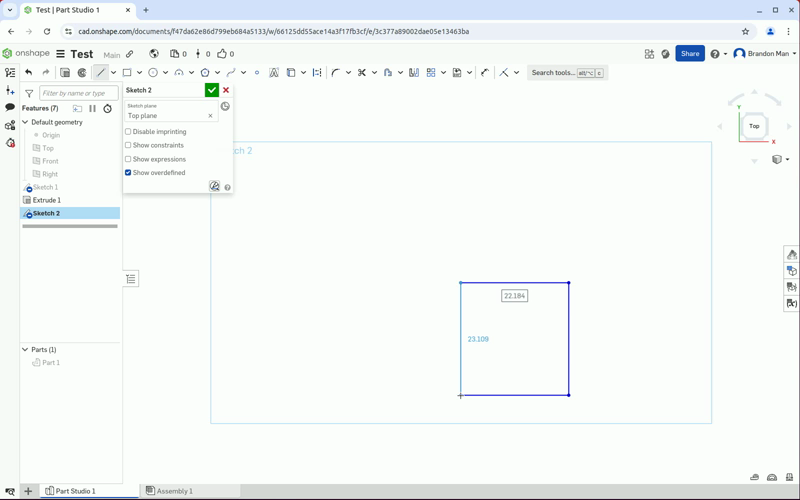
click(460, 395)
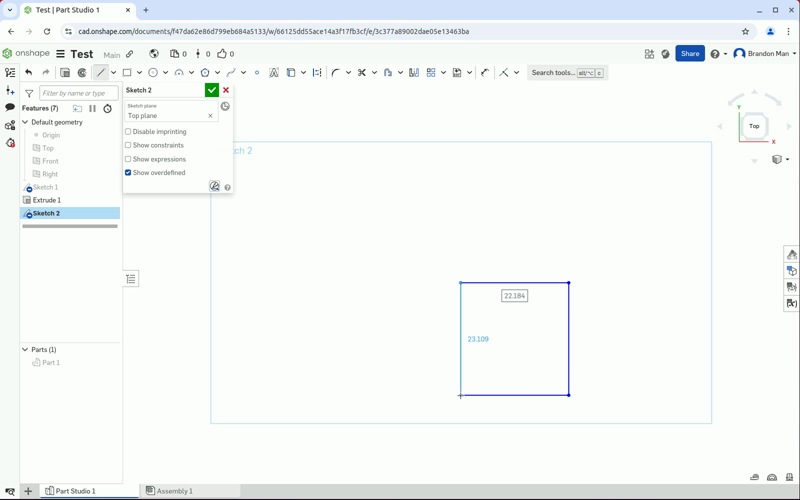
key(esc)
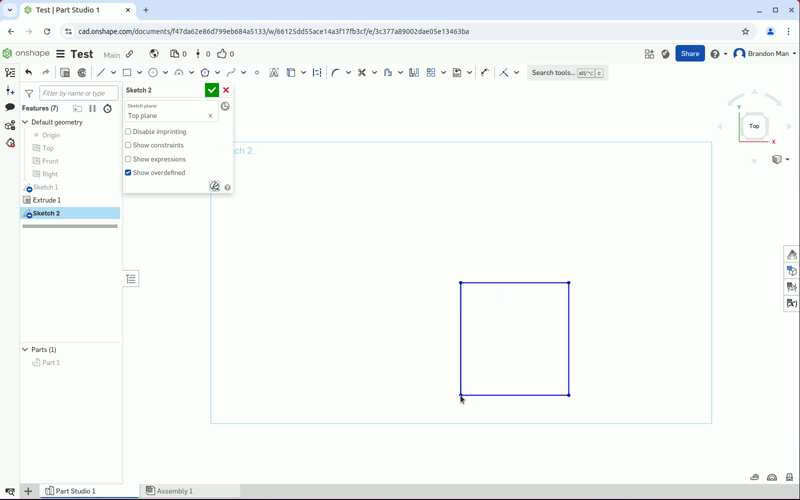
mouse_move(473, 314)
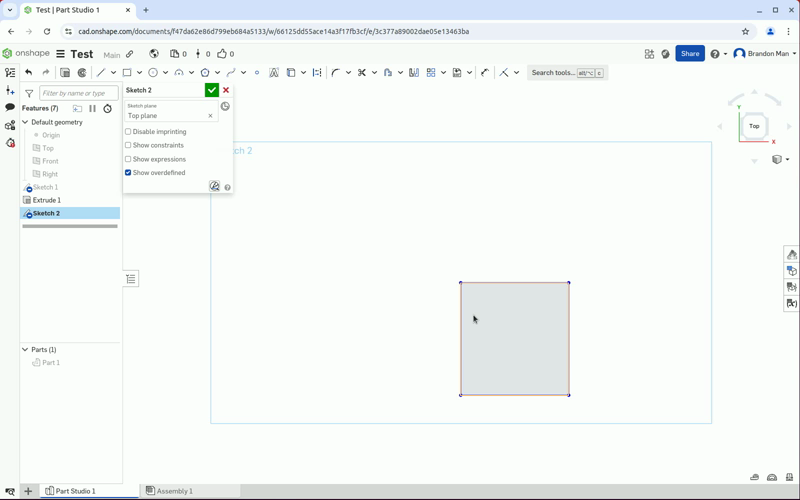
click(473, 314)
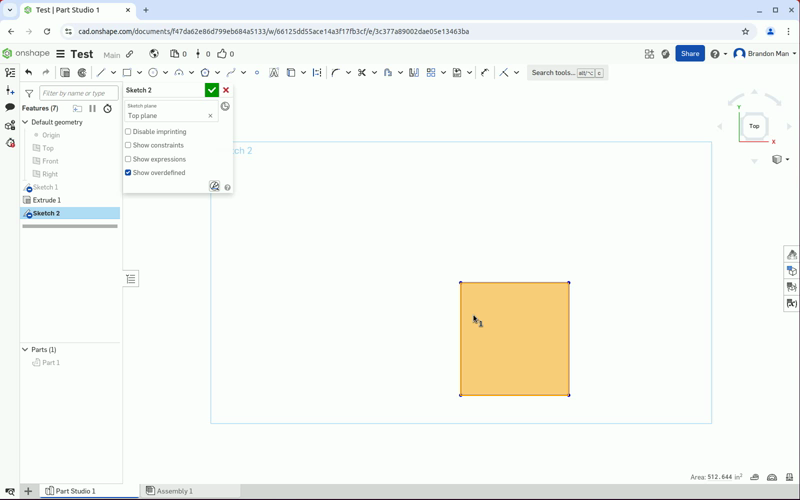
mouse_move(73, 352)
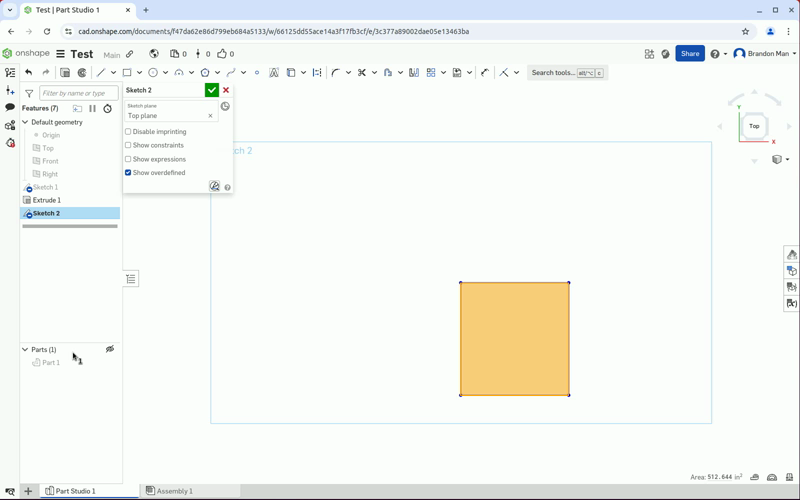
key(shift+y)
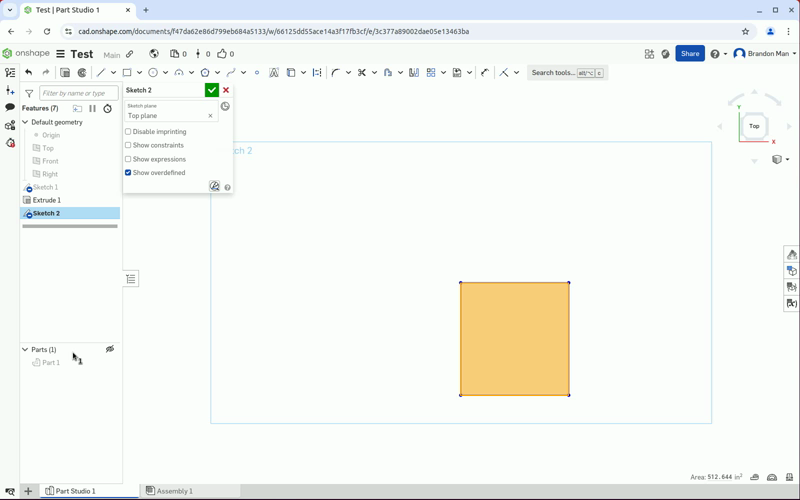
key(shift+e)
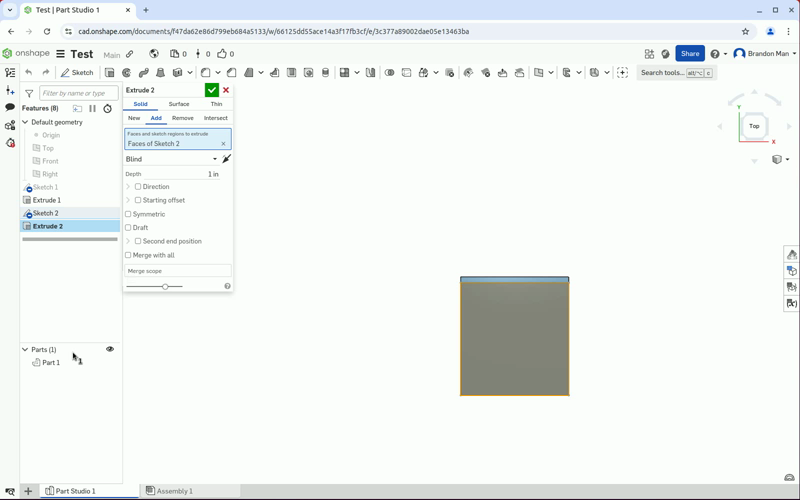
mouse_move(143, 106)
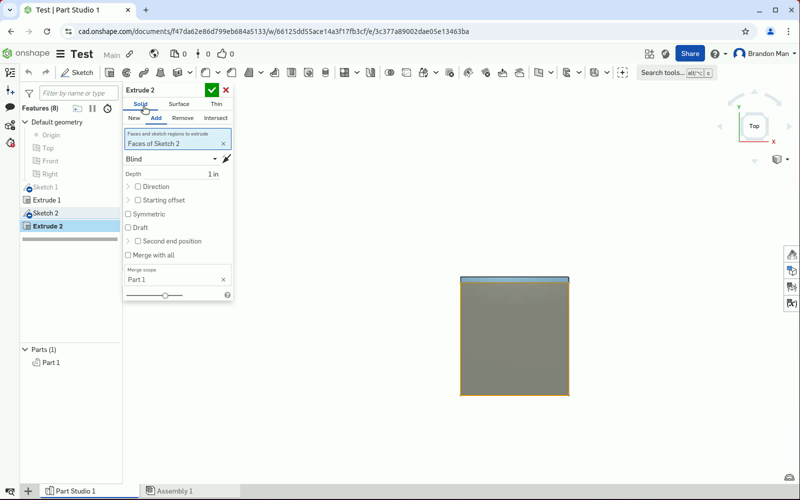
click(143, 106)
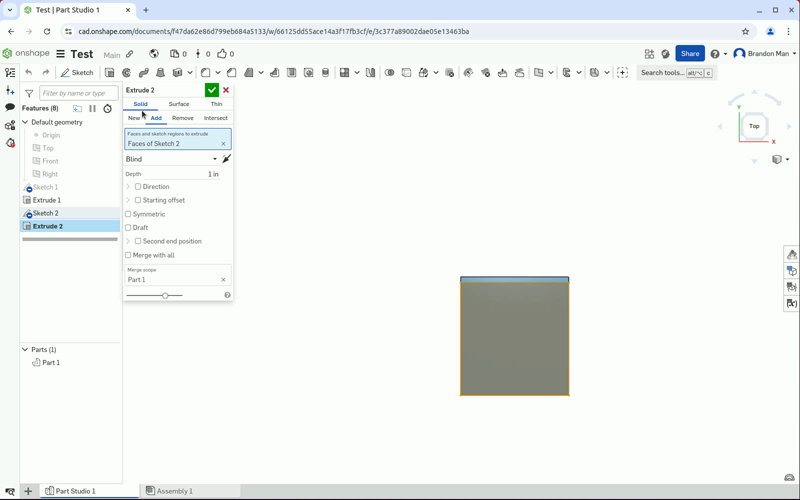
mouse_move(137, 120)
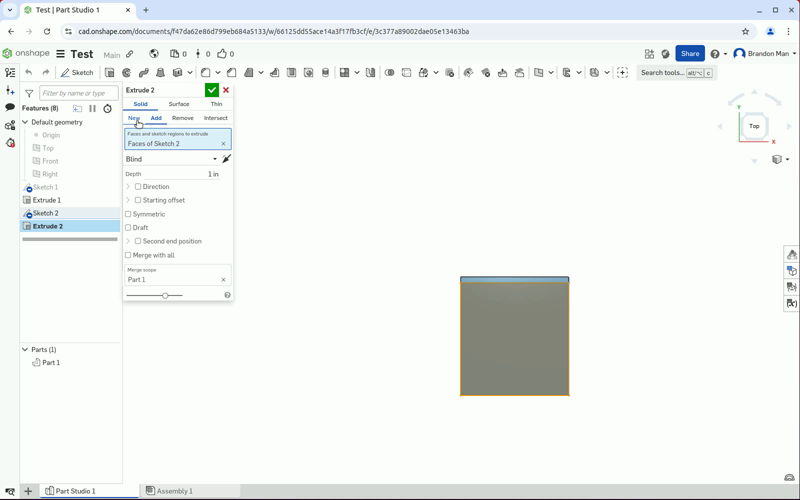
click(137, 120)
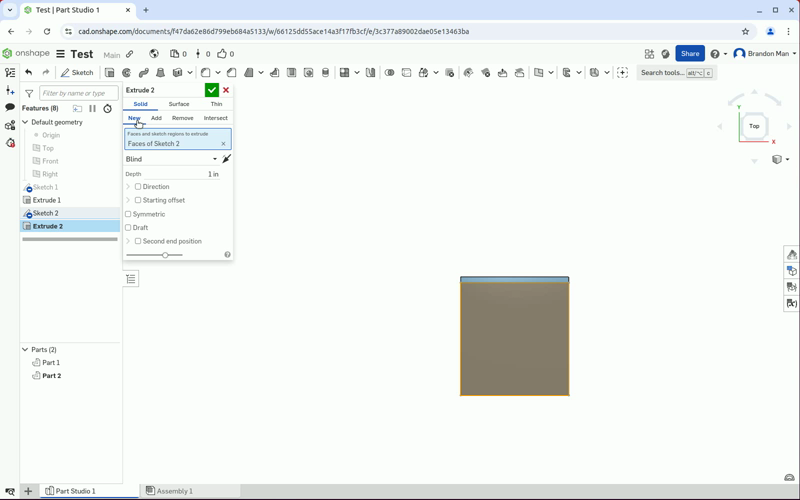
key(tab, 4)
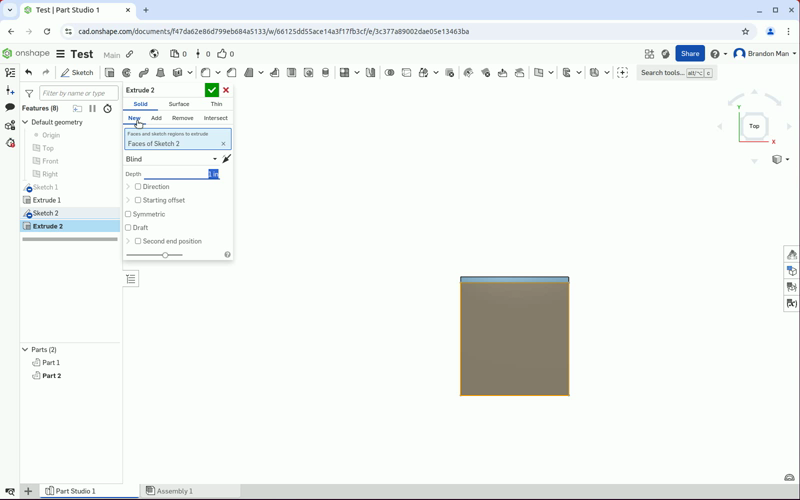
text(-0.241)
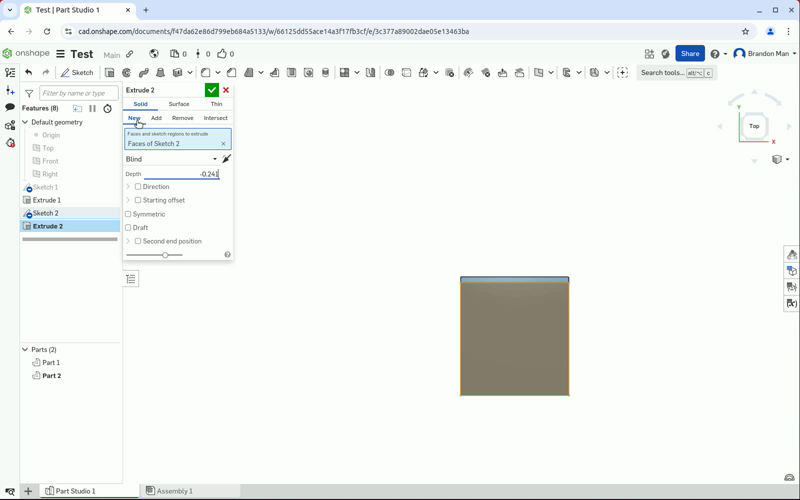
key(enter)
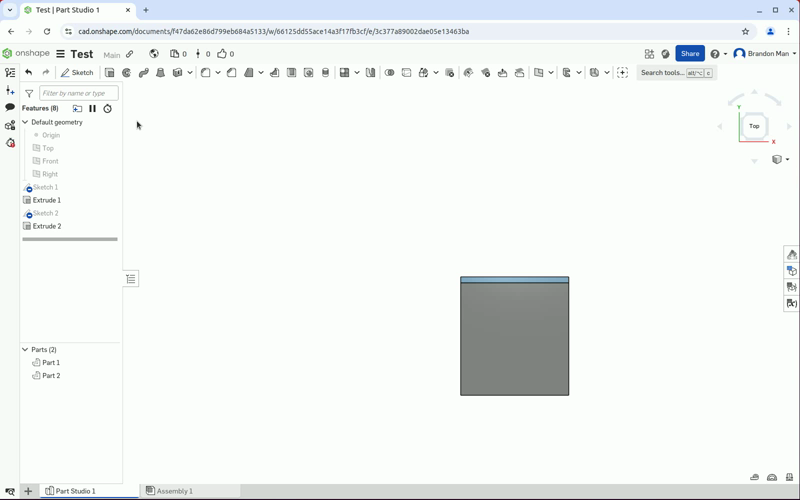
key(shift+h)
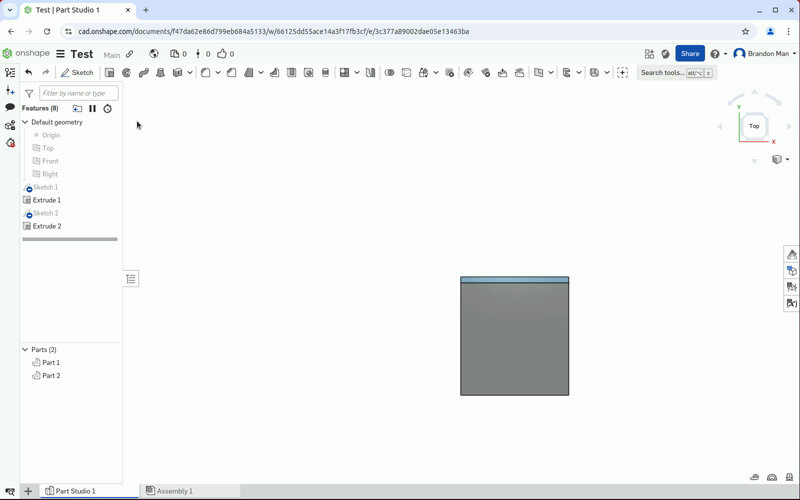
key(shift+h)
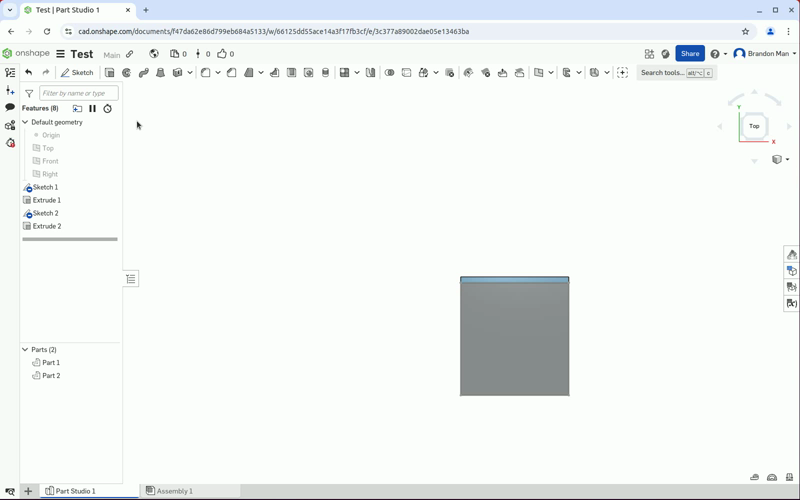
key(shift+7)
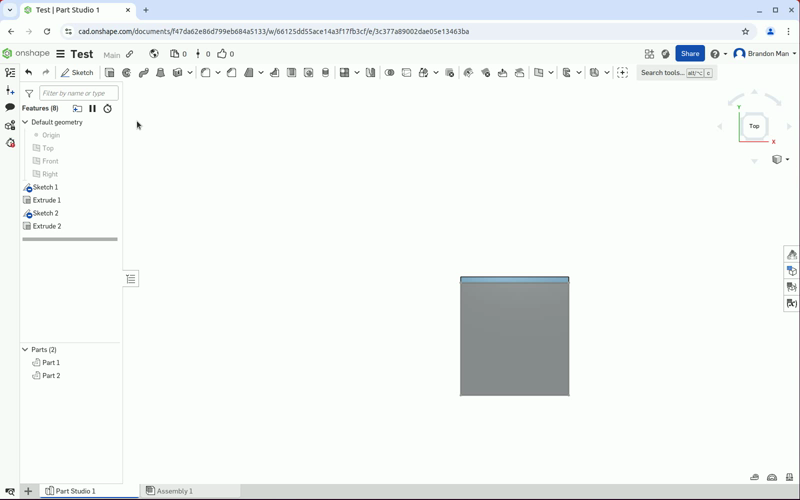
key(up, 3)
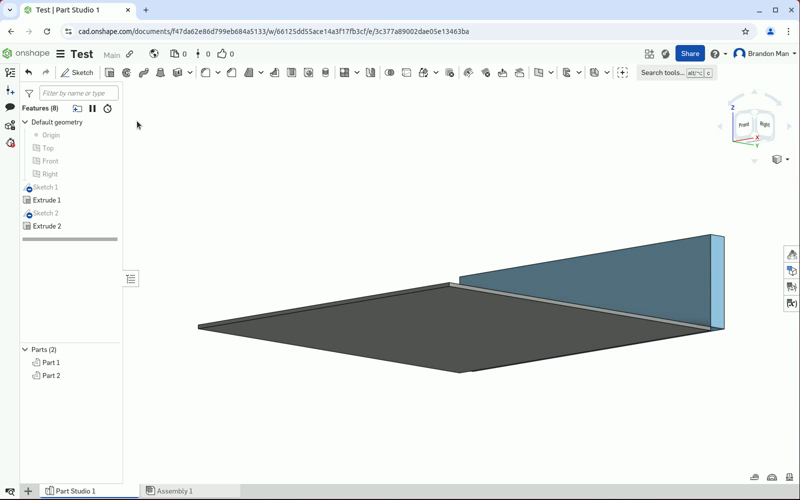
key(left, 3)
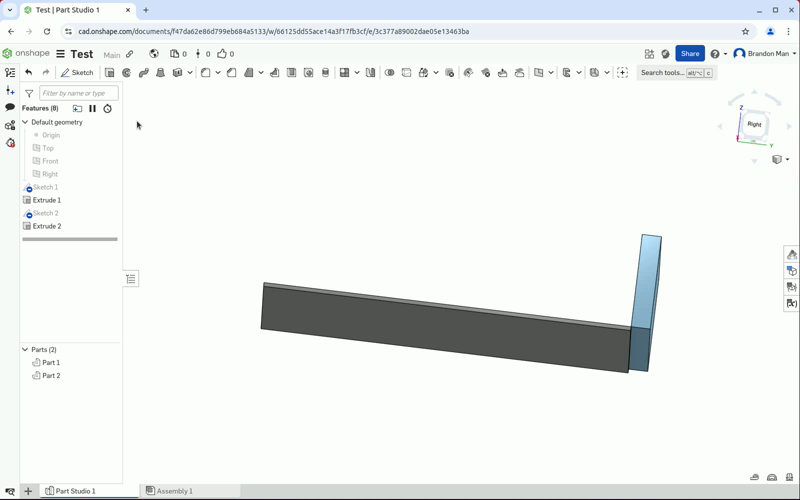
key(right, 3)
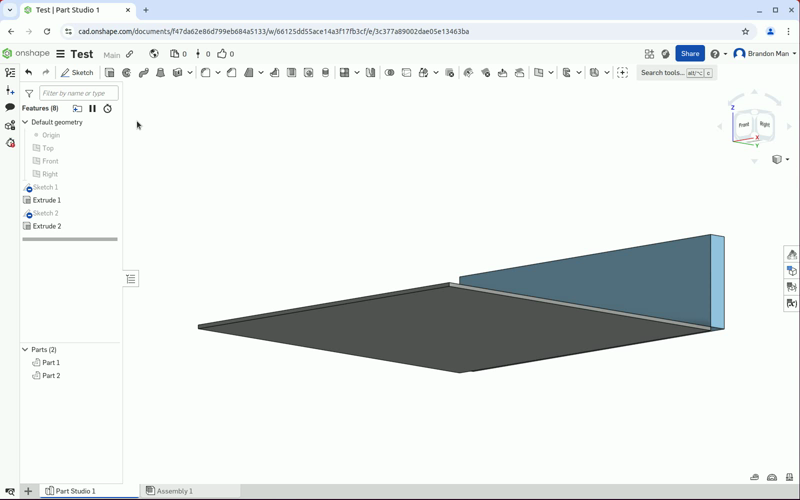
key(down, 3)
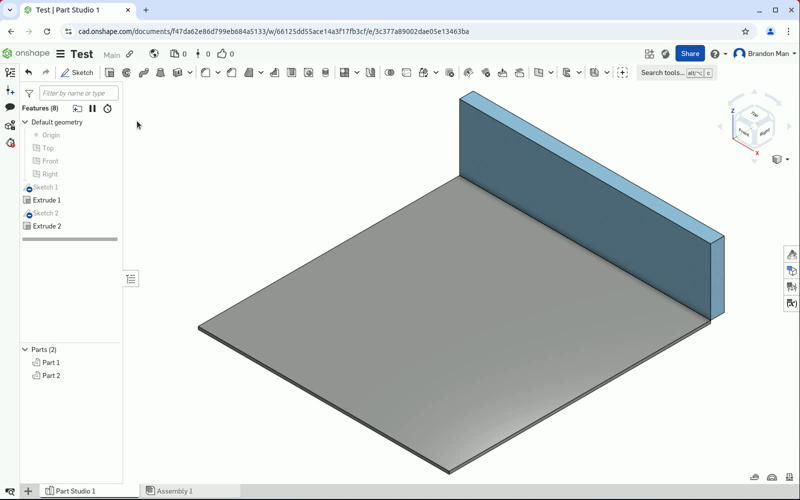
mouse_move(73, 189)
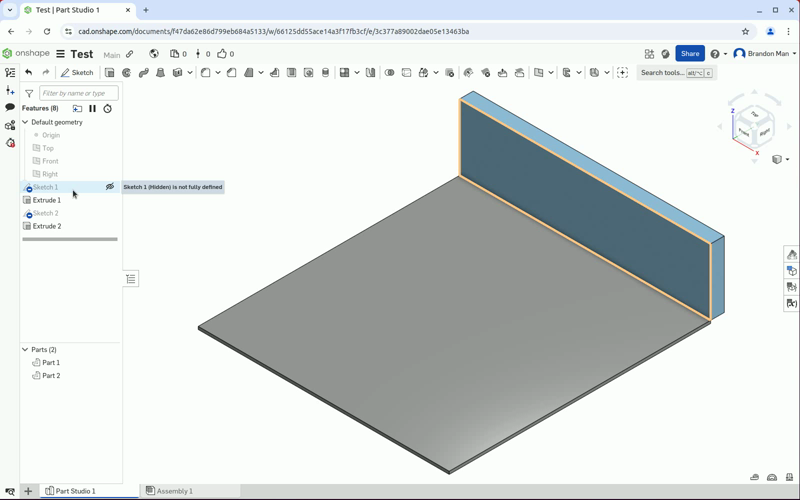
click(73, 189)